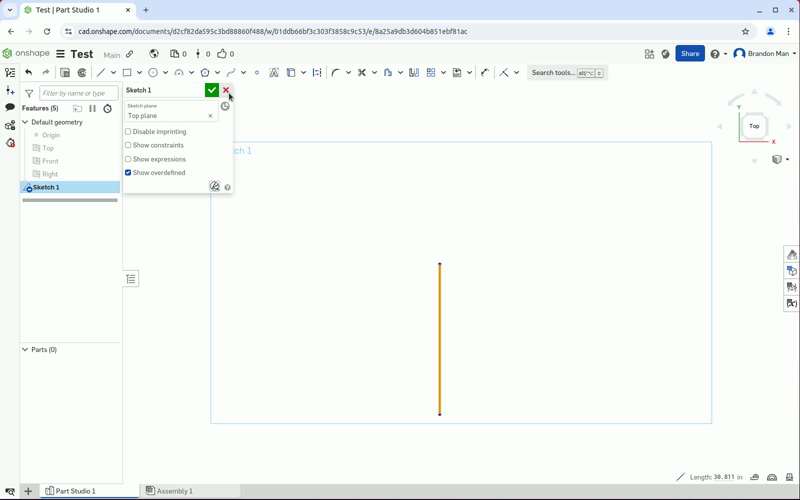
key(shift+h)
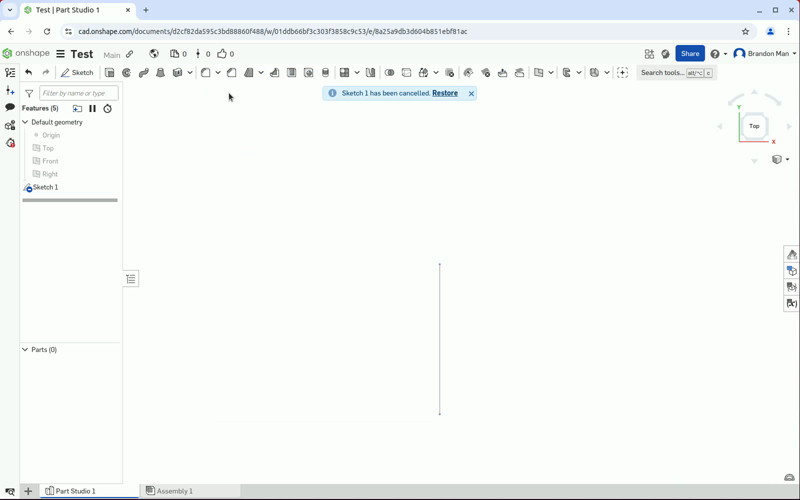
key(shift+s)
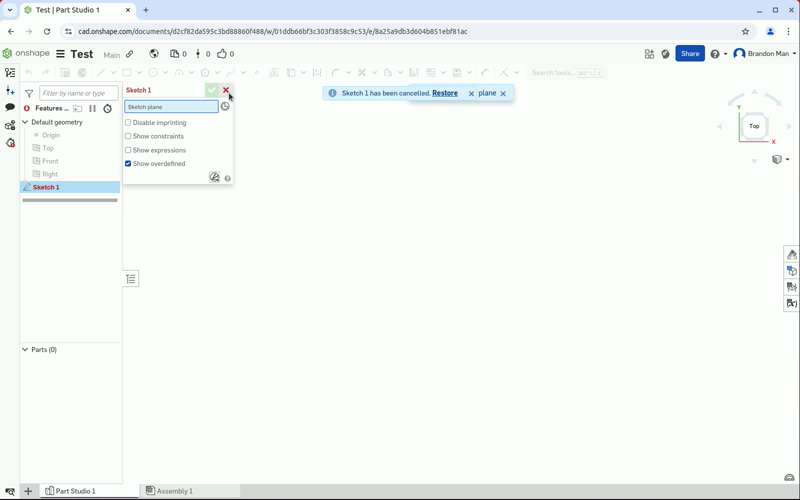
mouse_move(73, 150)
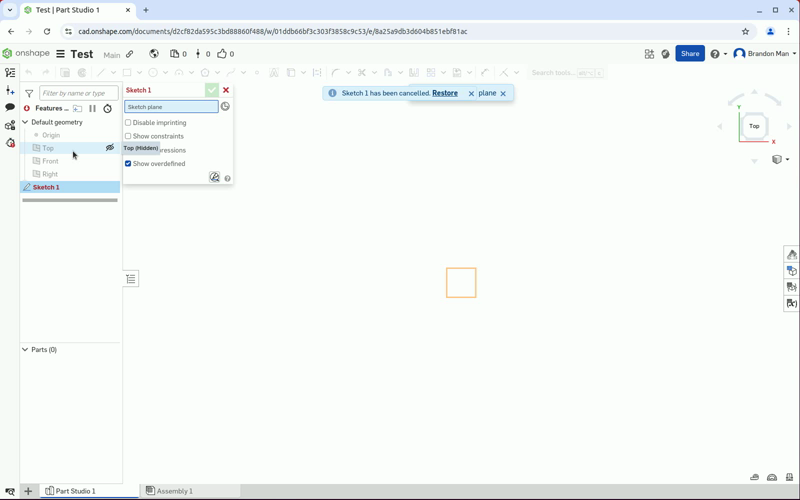
click(73, 150)
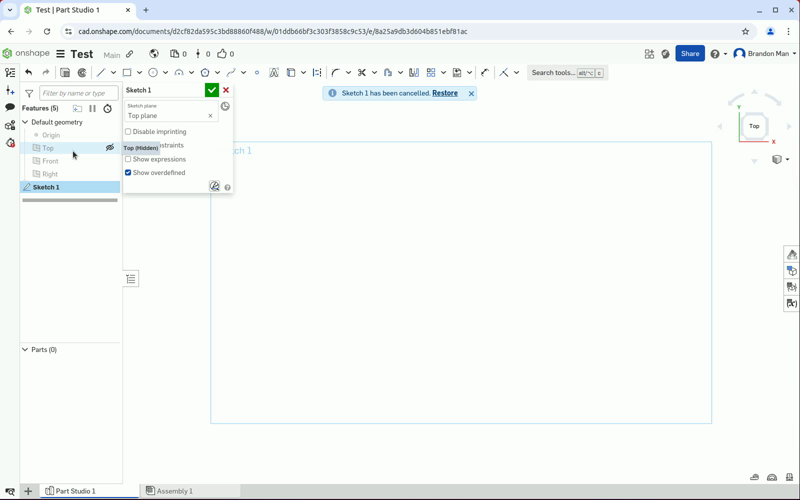
mouse_move(73, 352)
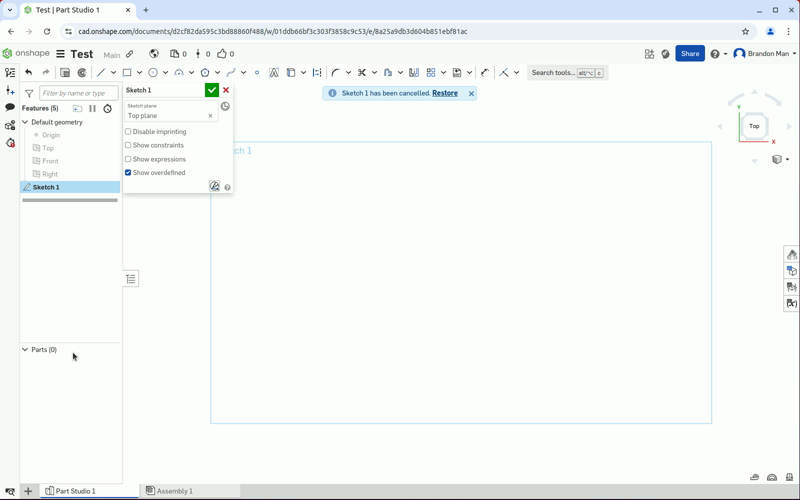
key(y)
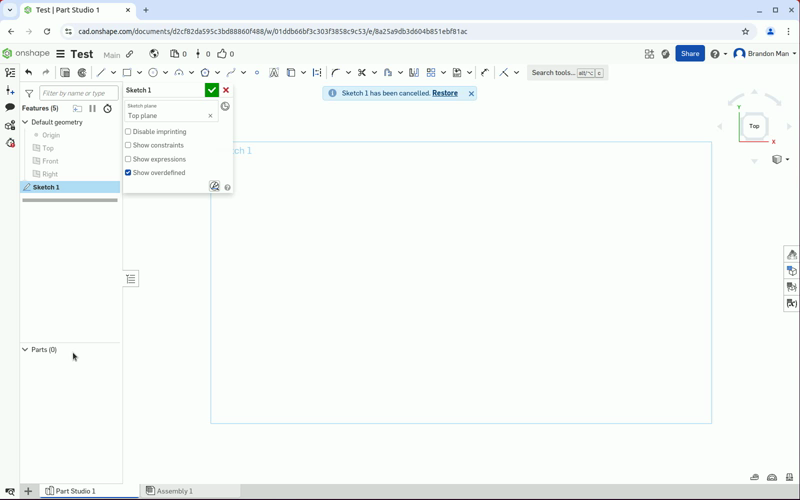
key(l)
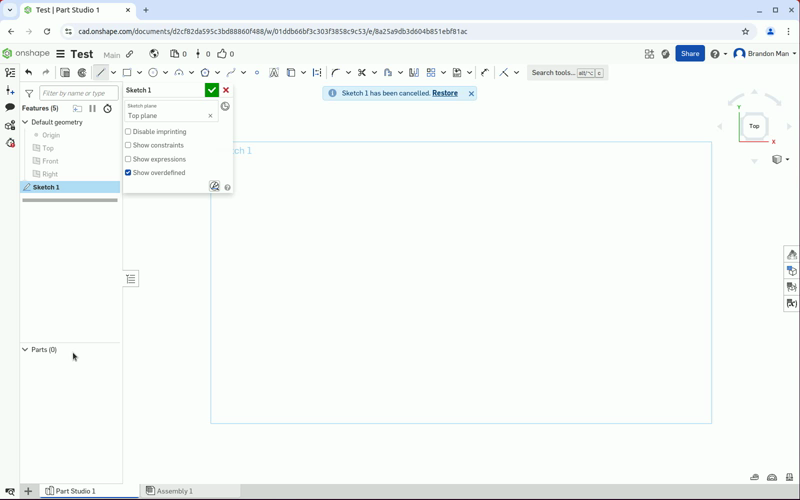
key_down(shift)
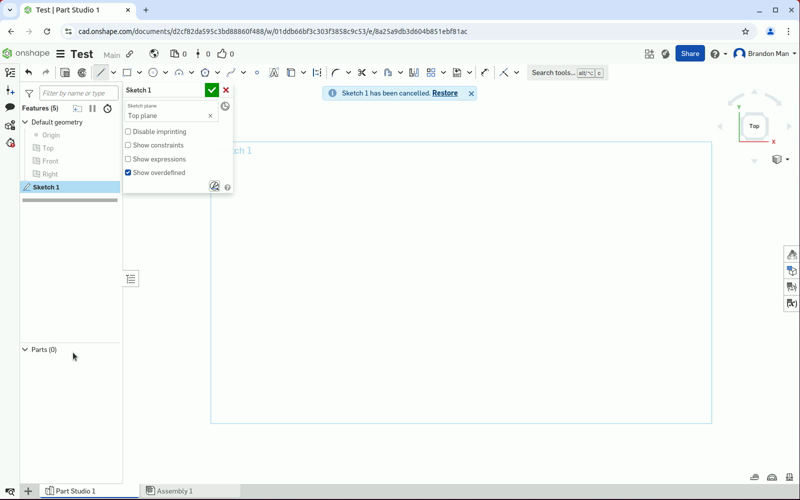
mouse_move(424, 395)
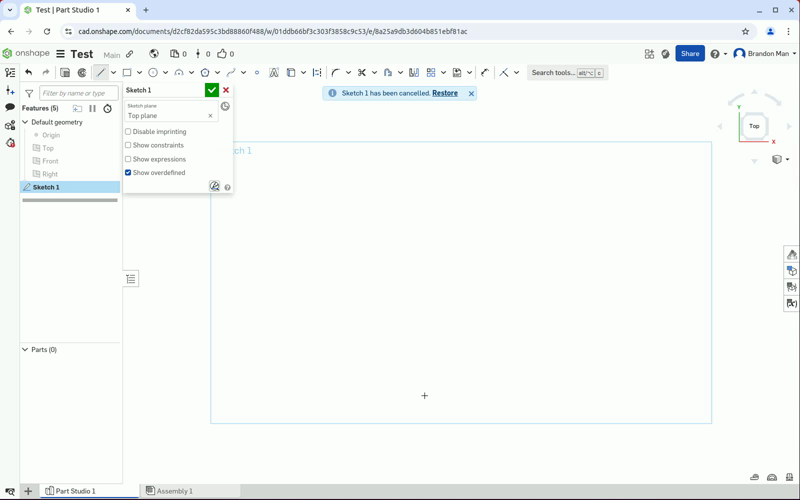
click(424, 395)
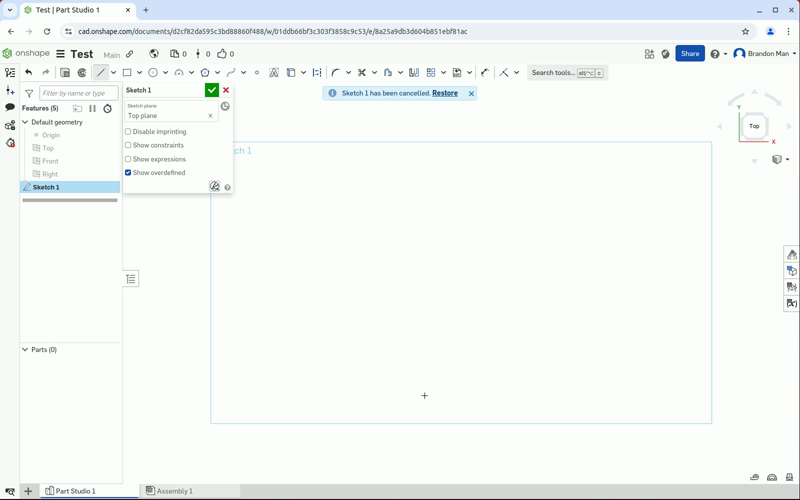
key_up(shift)
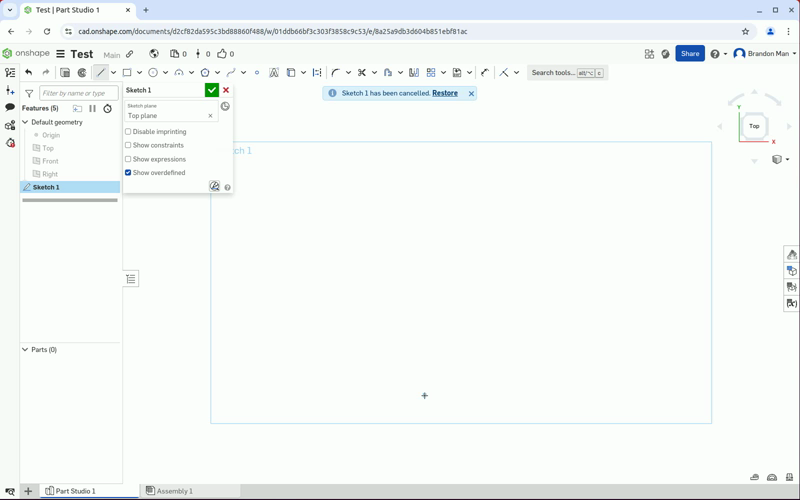
key_down(shift)
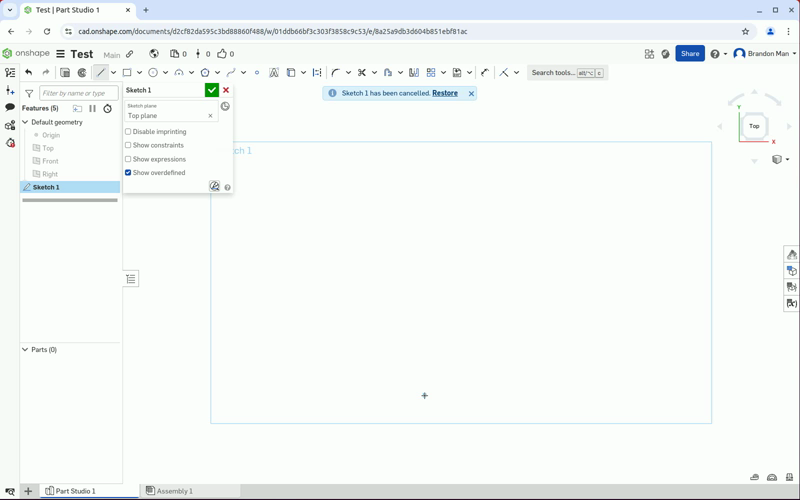
mouse_move(509, 395)
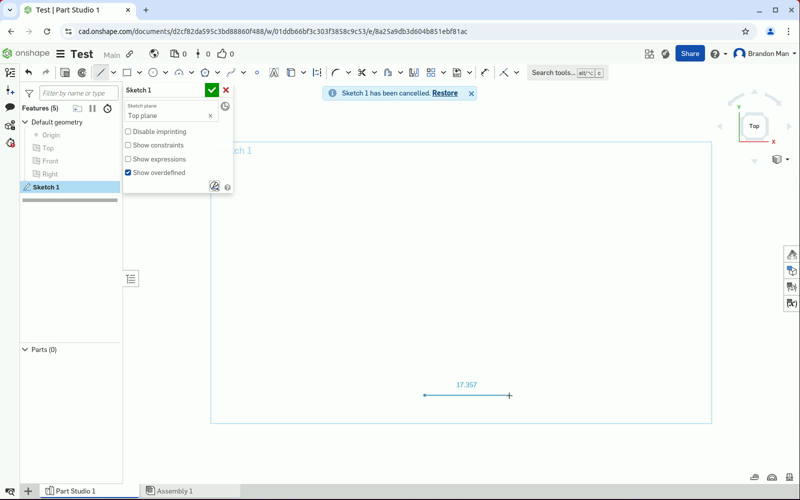
click(509, 395)
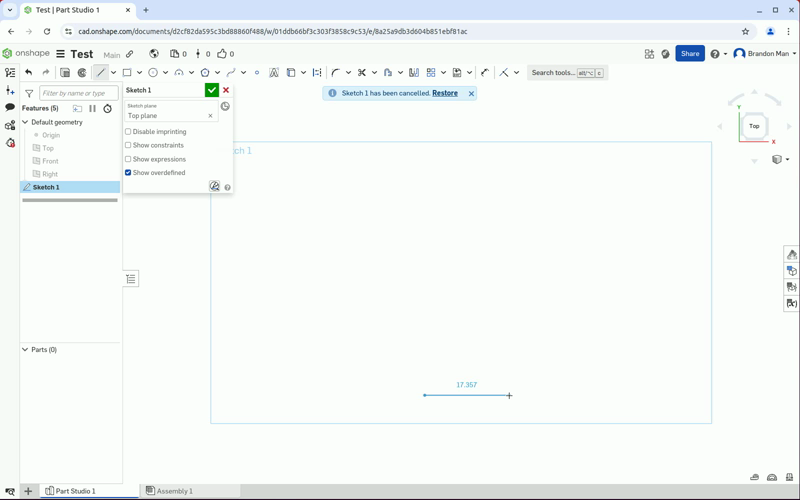
key_up(shift)
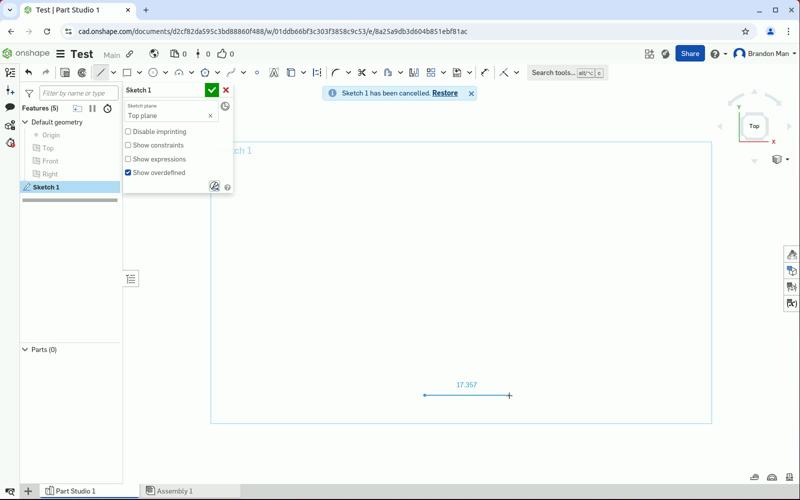
key_down(shift)
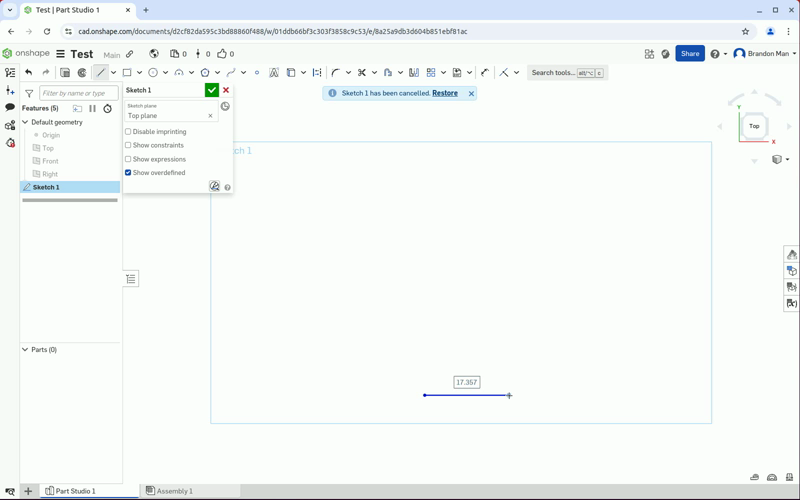
mouse_move(509, 304)
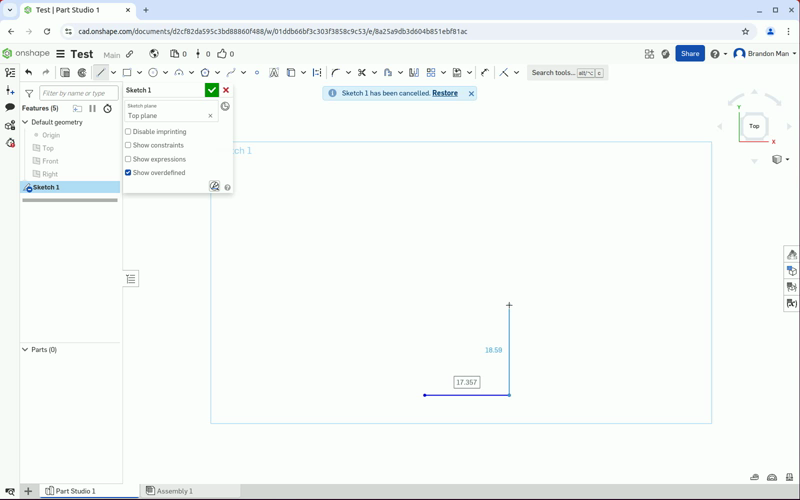
click(509, 304)
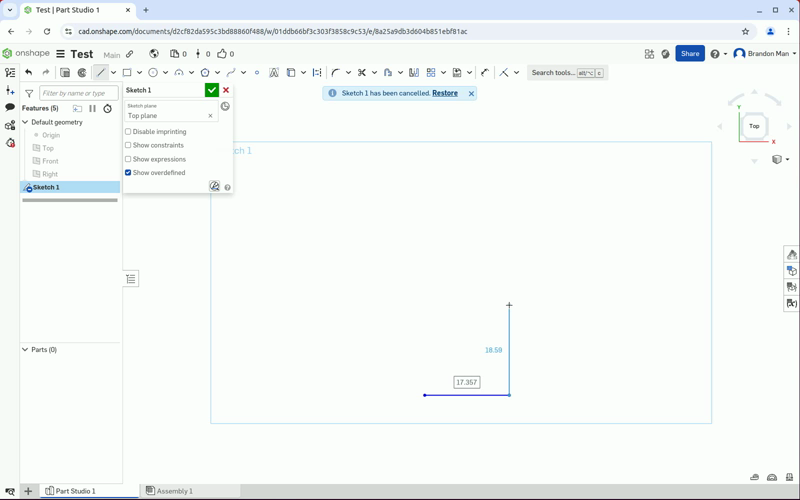
key_up(shift)
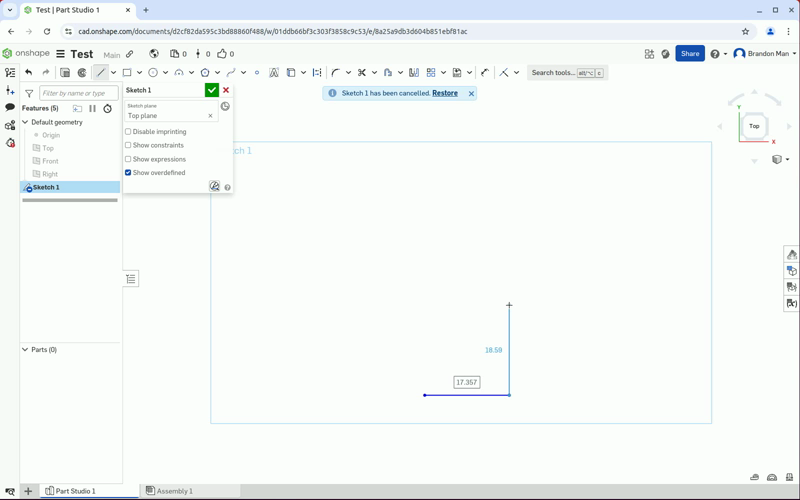
key_down(shift)
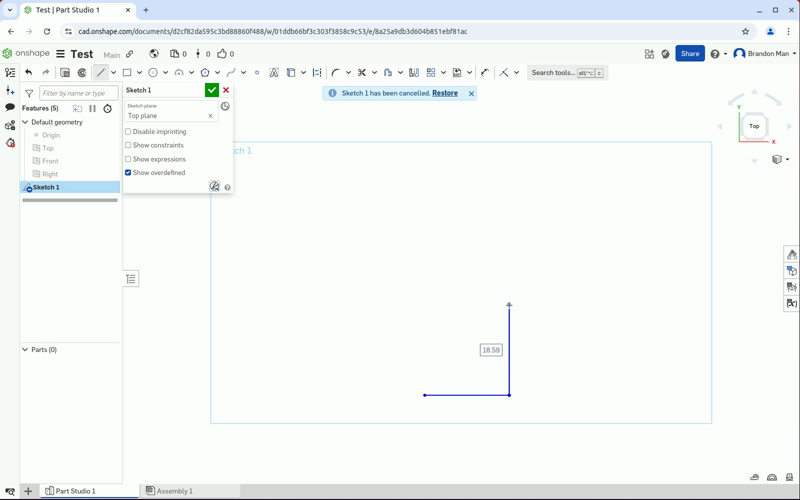
mouse_move(424, 304)
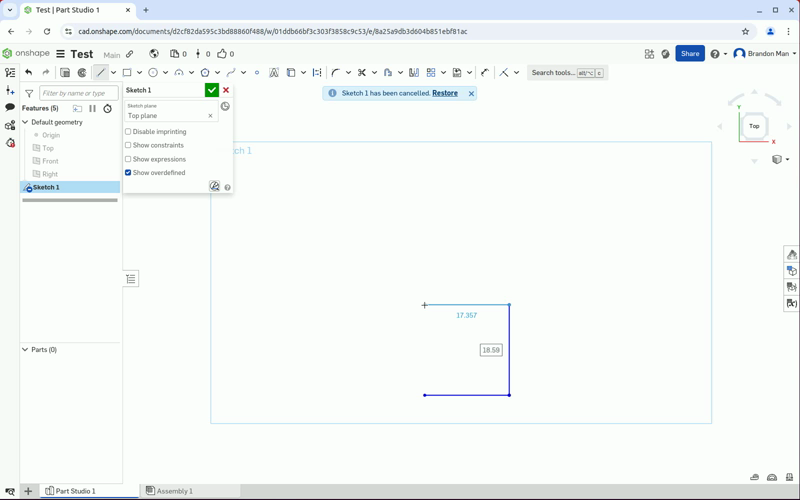
click(424, 304)
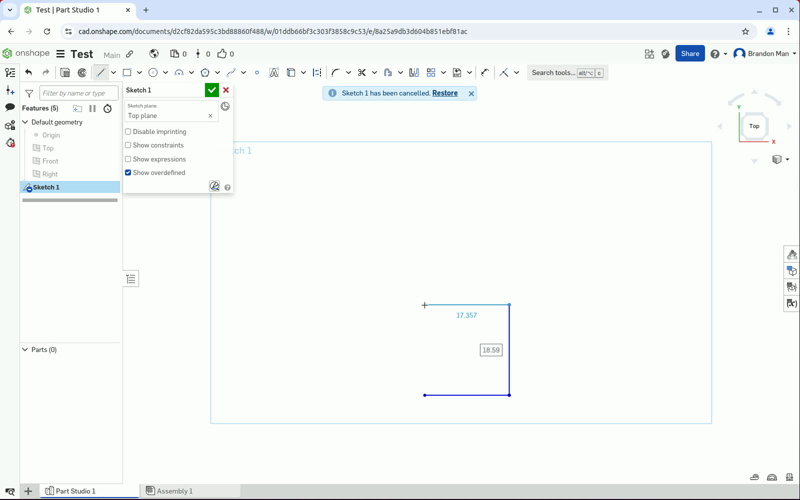
key_up(shift)
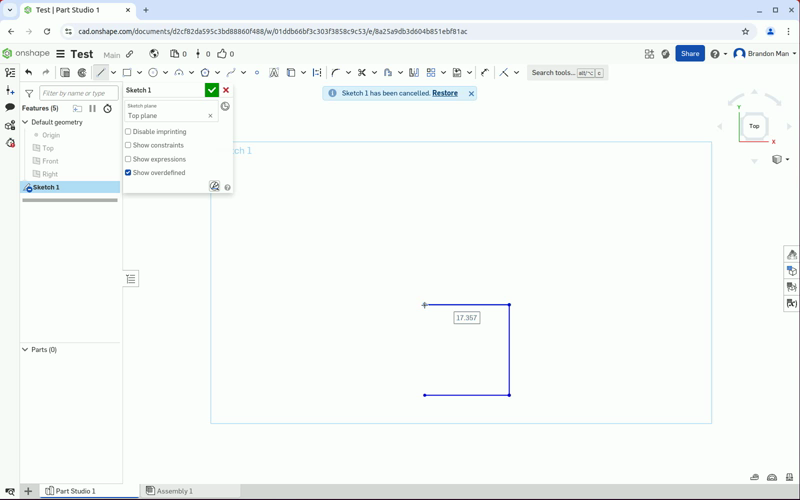
key_down(shift)
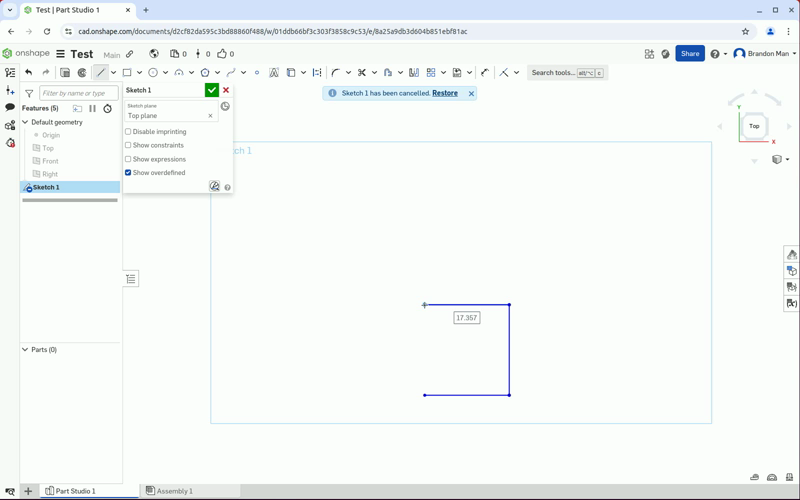
mouse_move(424, 395)
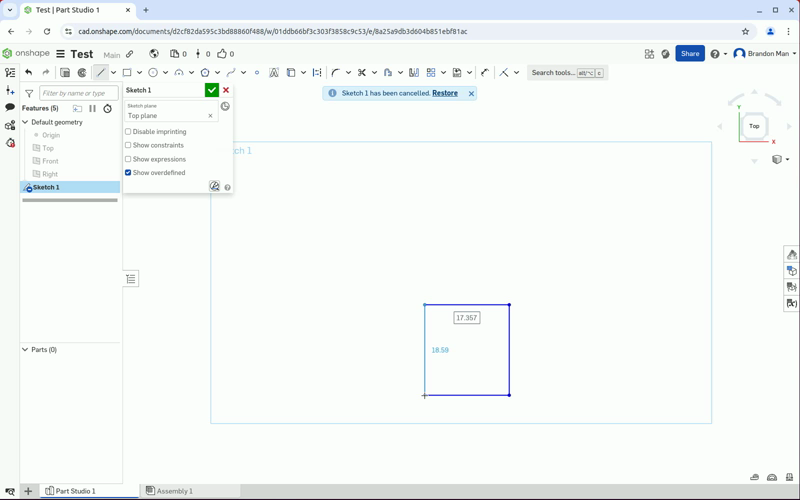
key_up(shift)
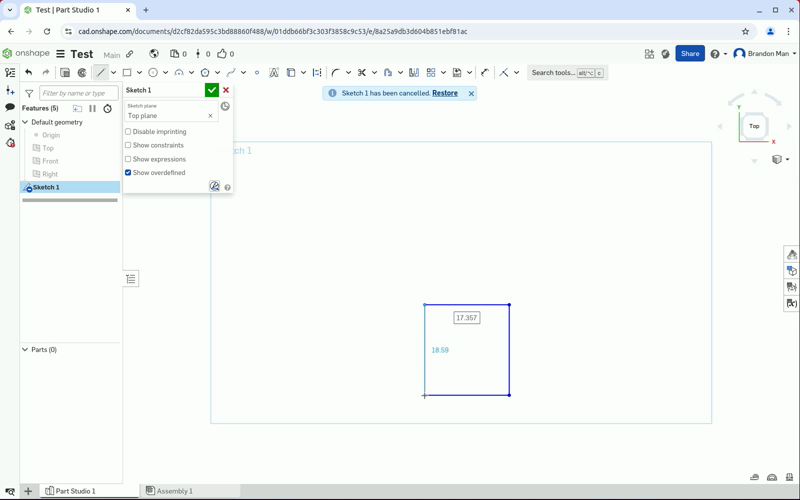
click(424, 395)
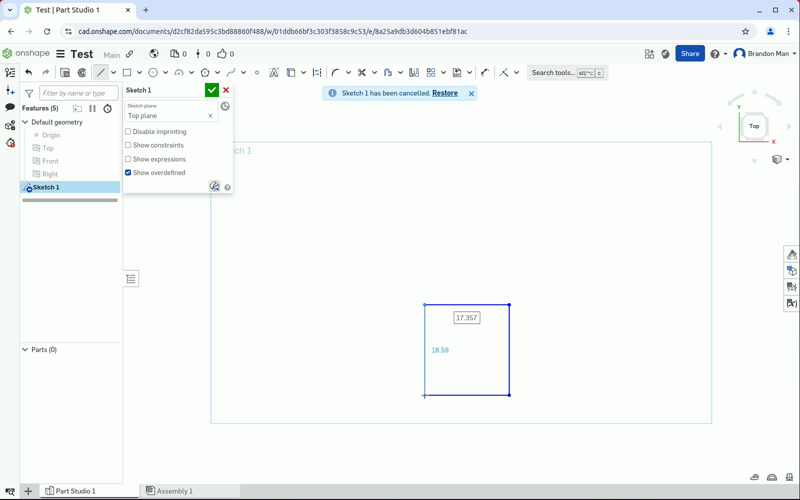
key(esc)
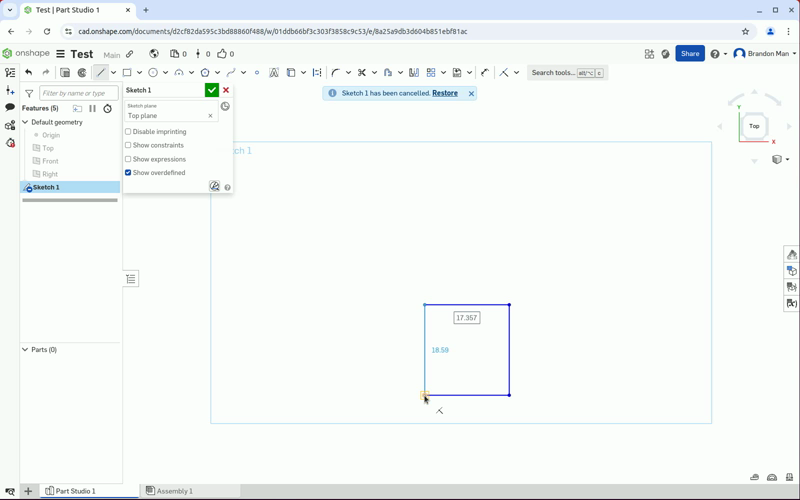
mouse_move(439, 381)
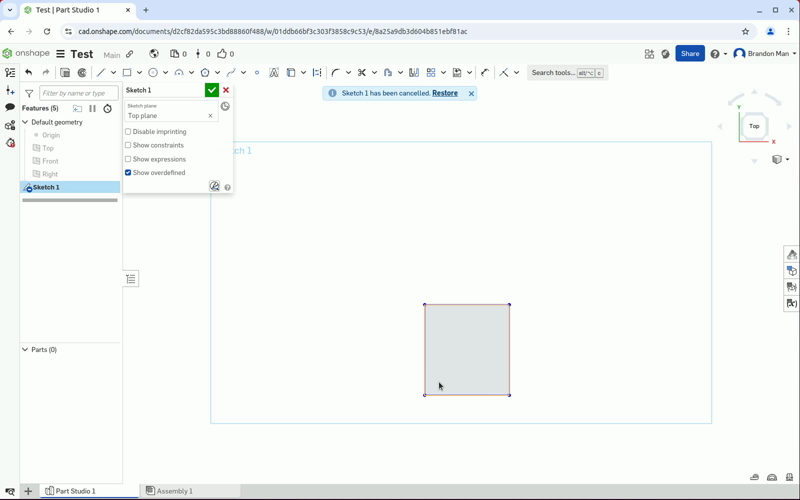
click(439, 381)
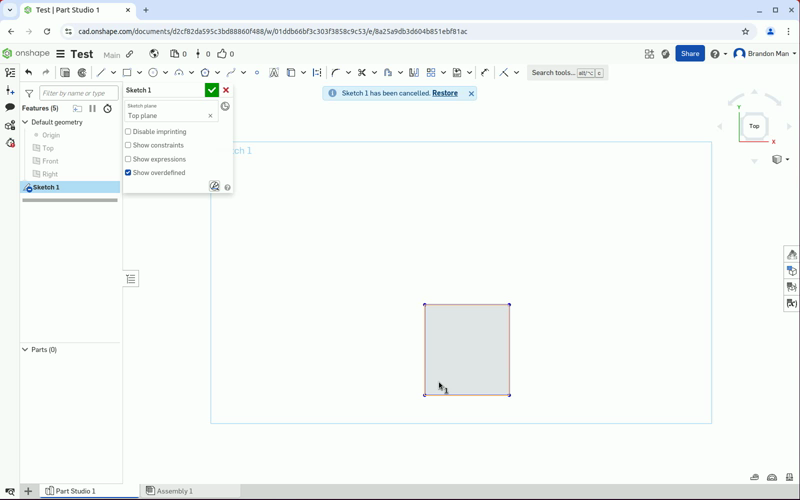
mouse_move(73, 352)
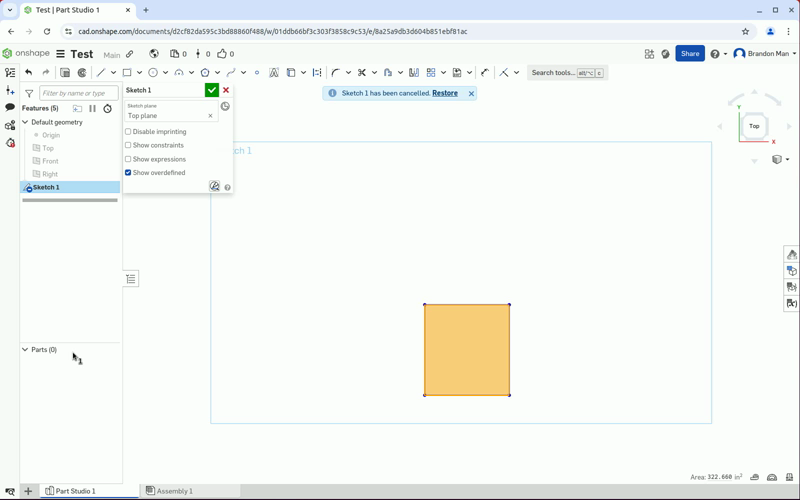
key(shift+y)
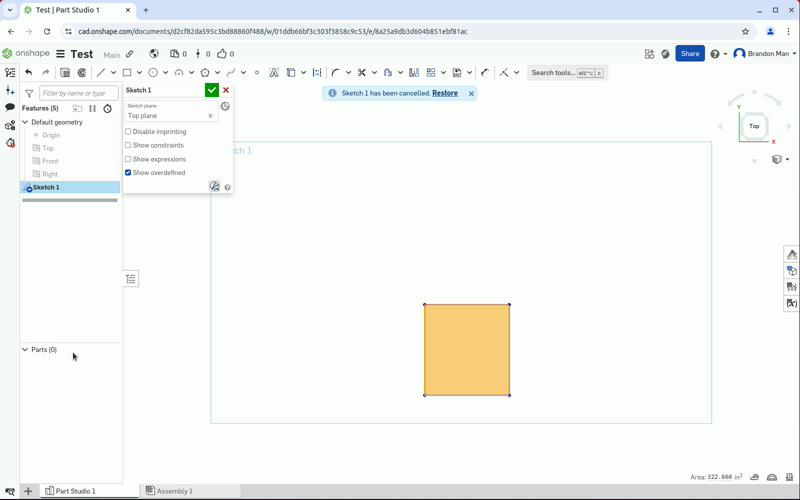
key(shift+e)
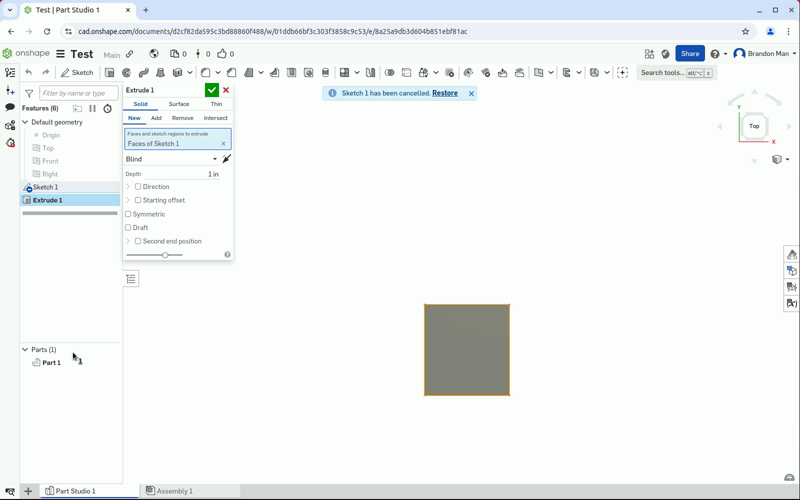
mouse_move(143, 106)
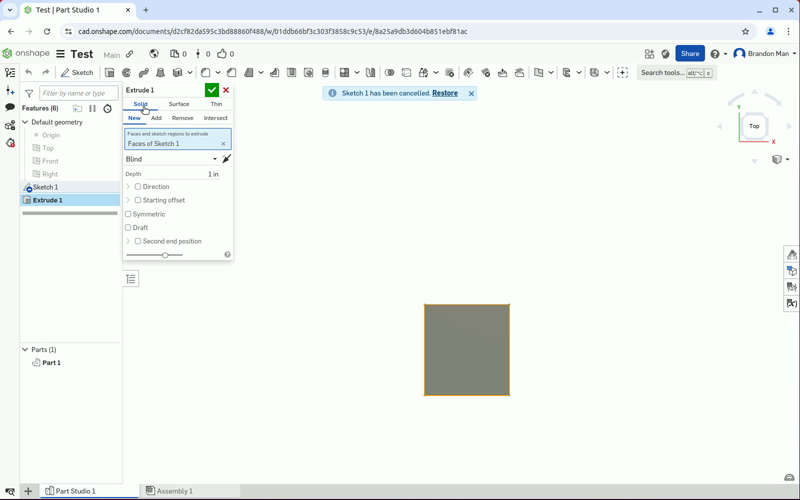
click(143, 106)
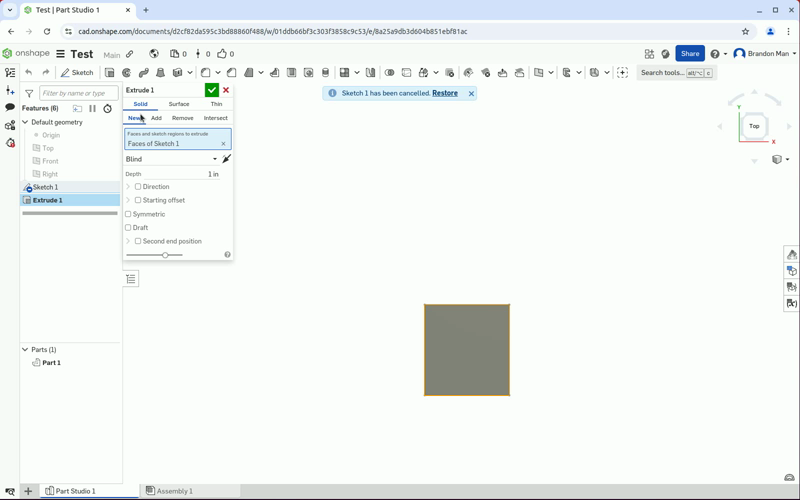
mouse_move(137, 120)
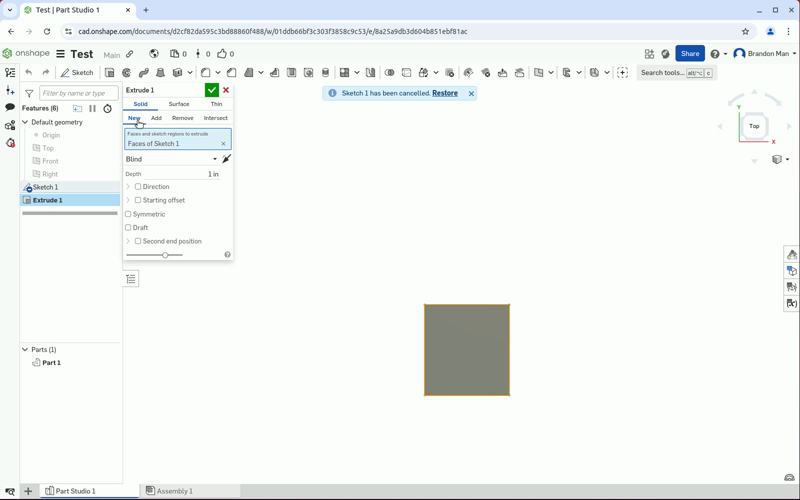
click(137, 120)
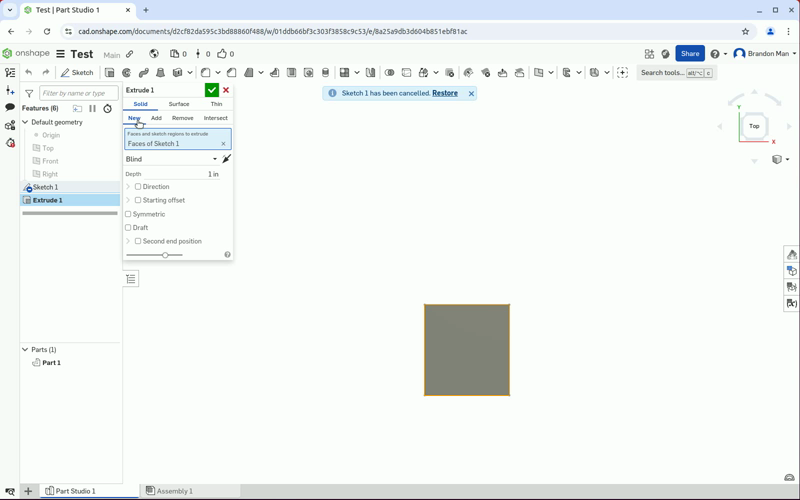
key(tab, 4)
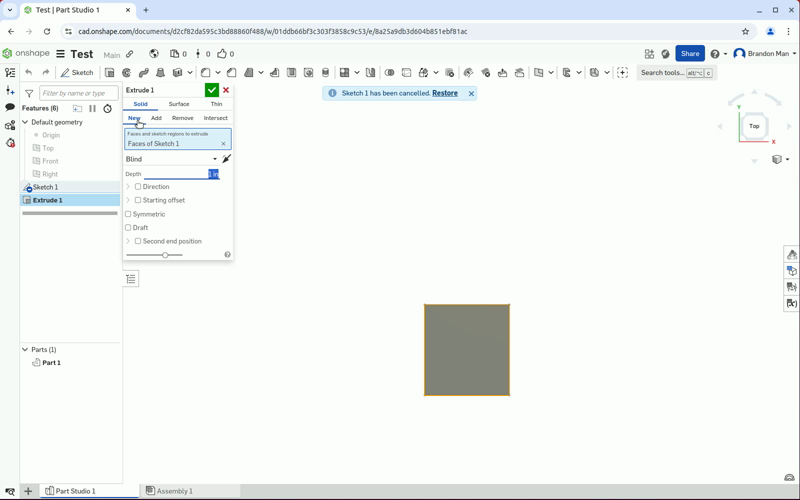
text(2.889)
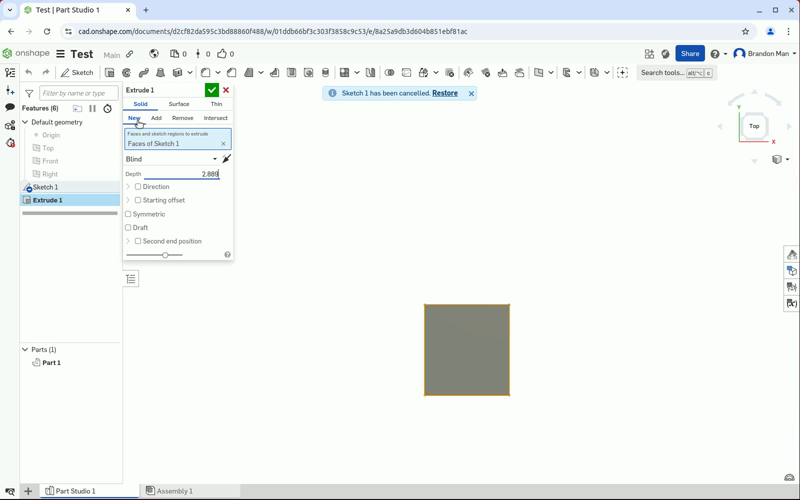
key(enter)
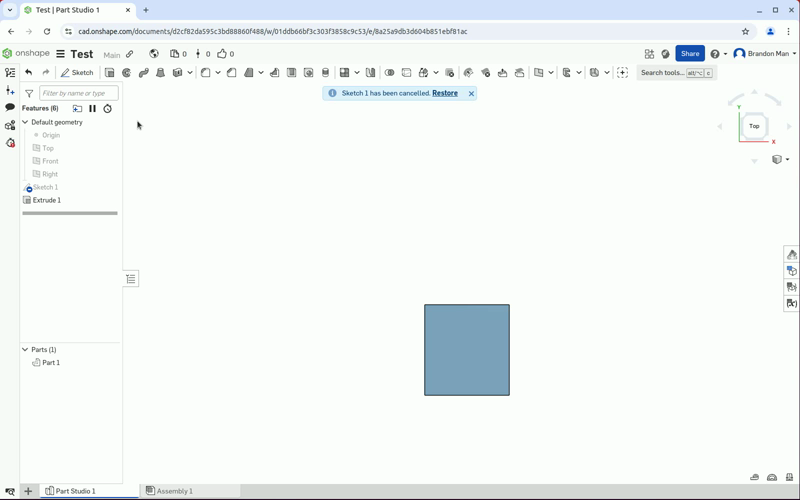
key(shift+h)
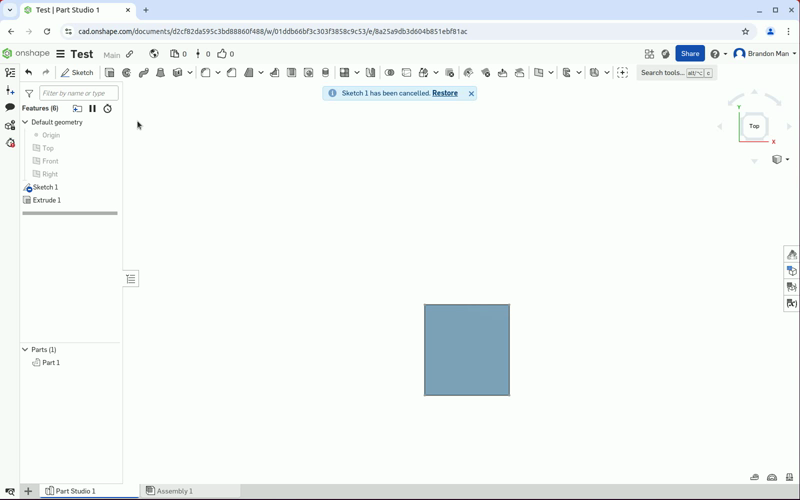
key(shift+h)
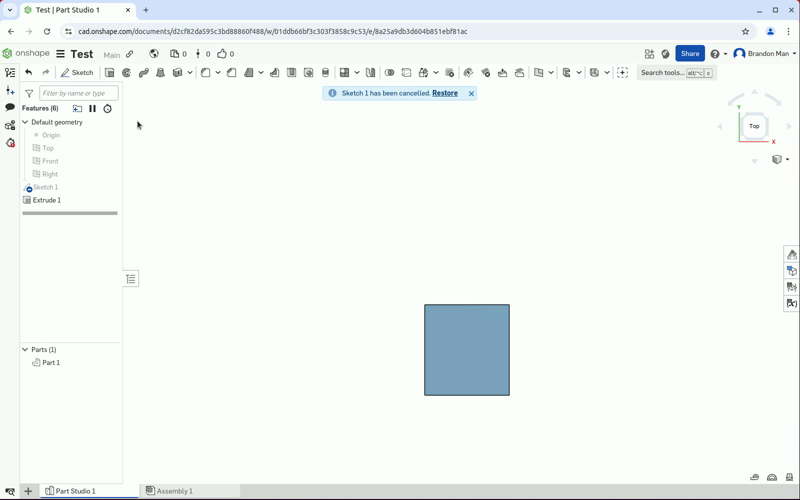
mouse_move(73, 189)
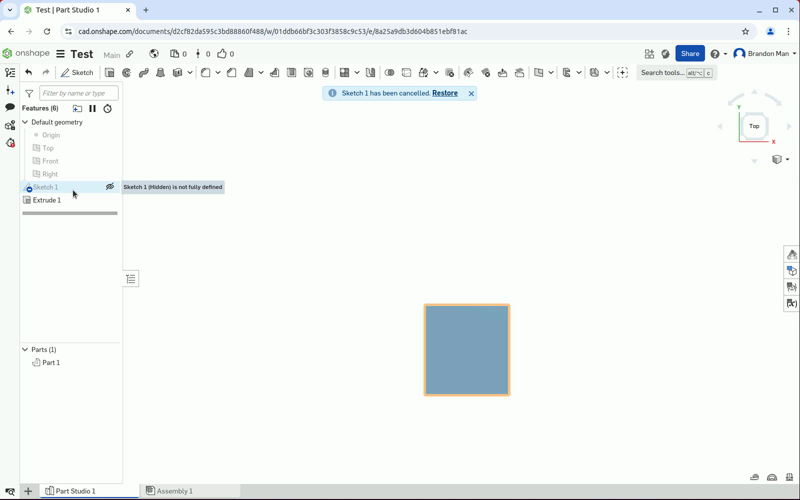
click(73, 189)
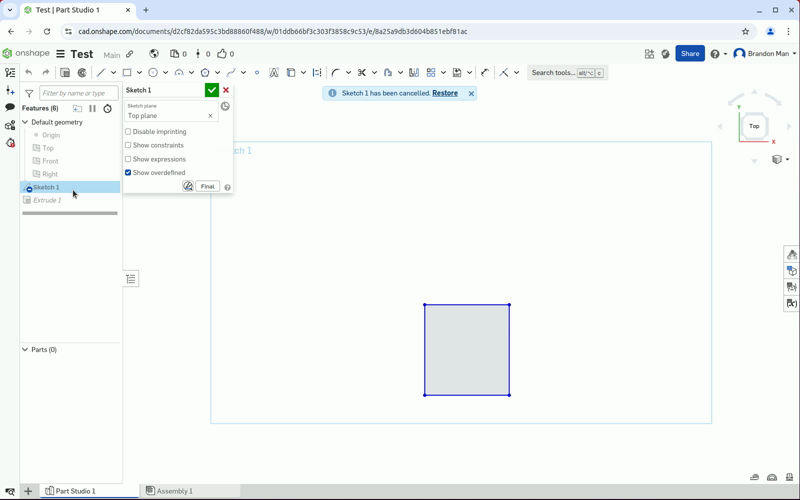
mouse_move(229, 92)
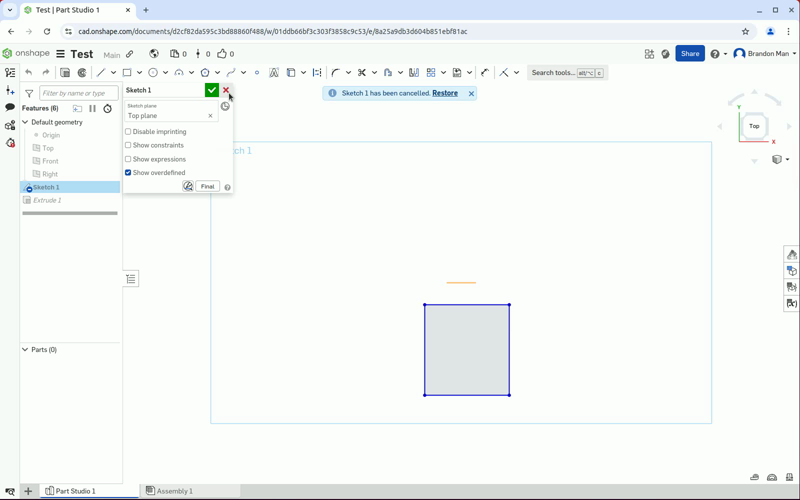
click(229, 92)
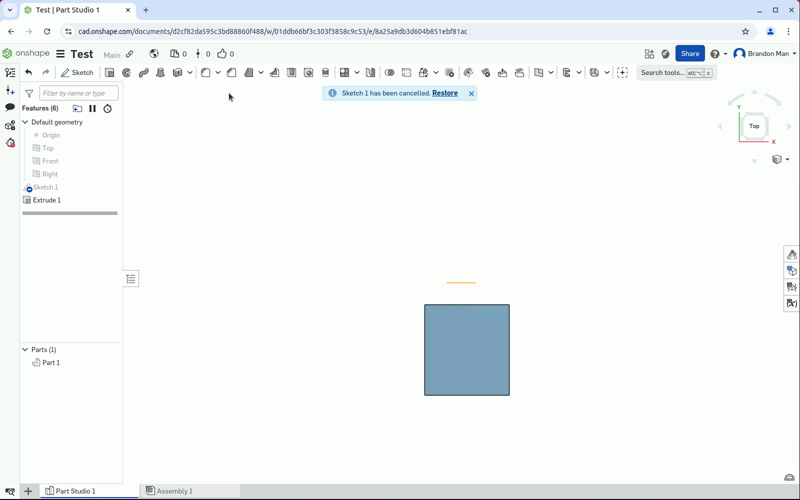
mouse_move(541, 75)
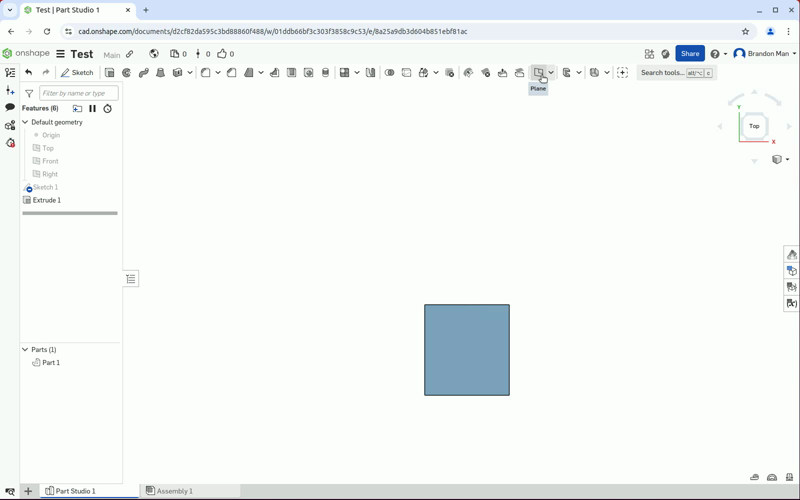
click(541, 75)
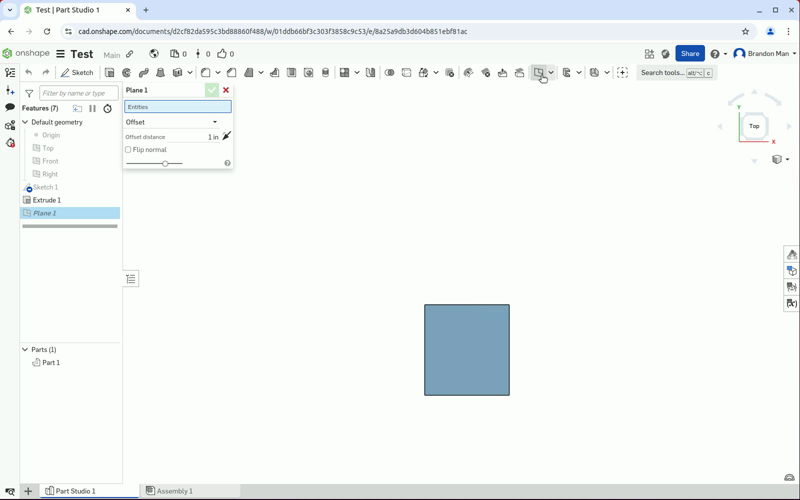
mouse_move(73, 150)
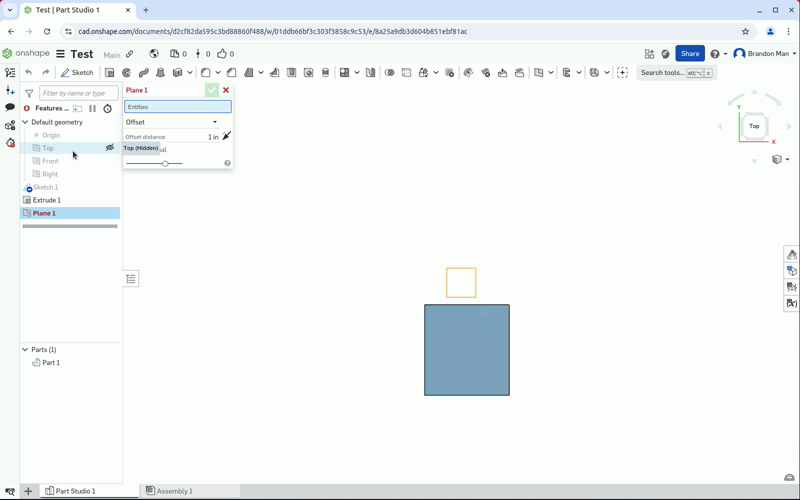
click(73, 150)
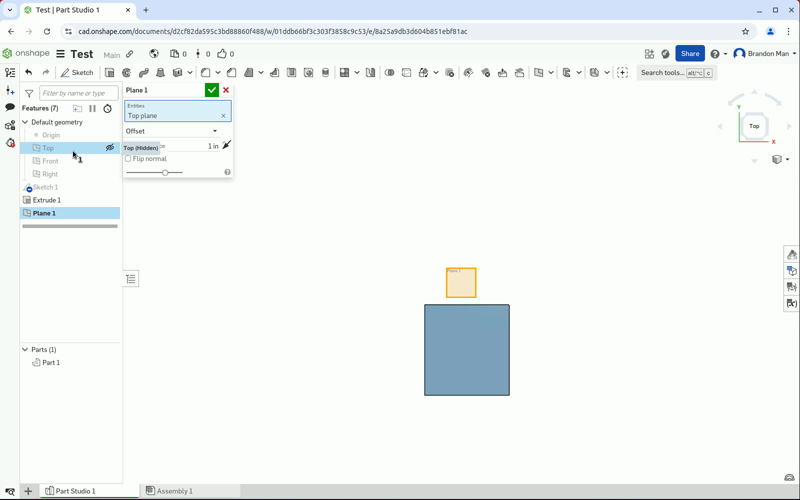
key(tab, 2)
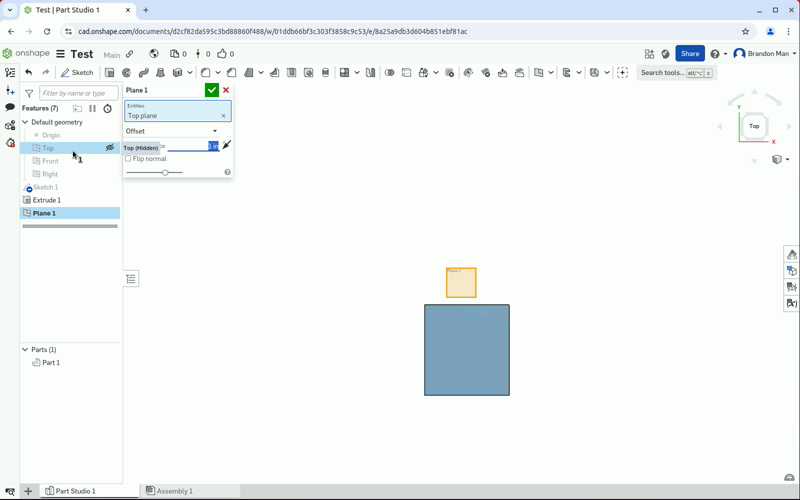
text(2.896)
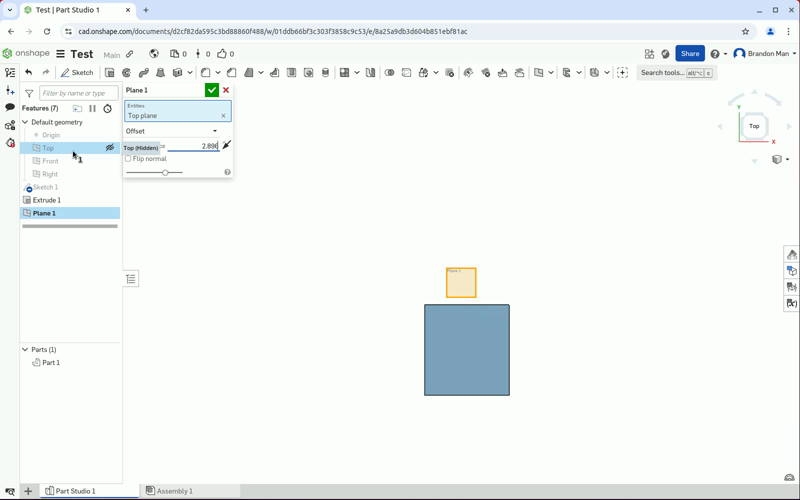
key(enter, 2)
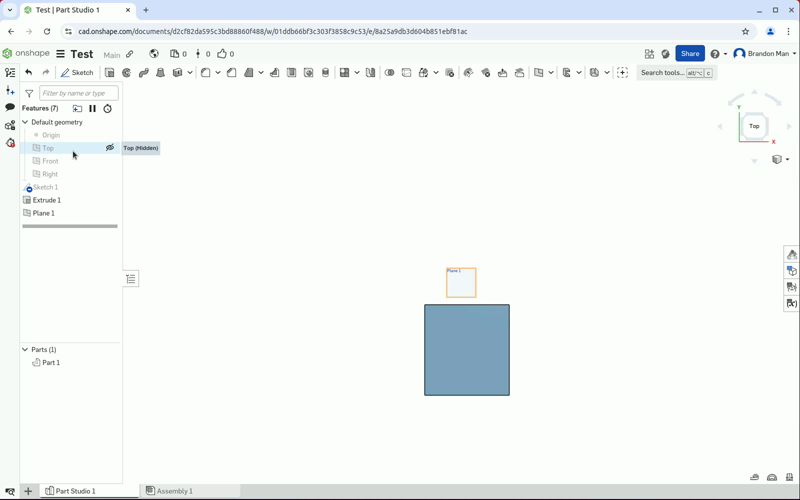
key(shift+s)
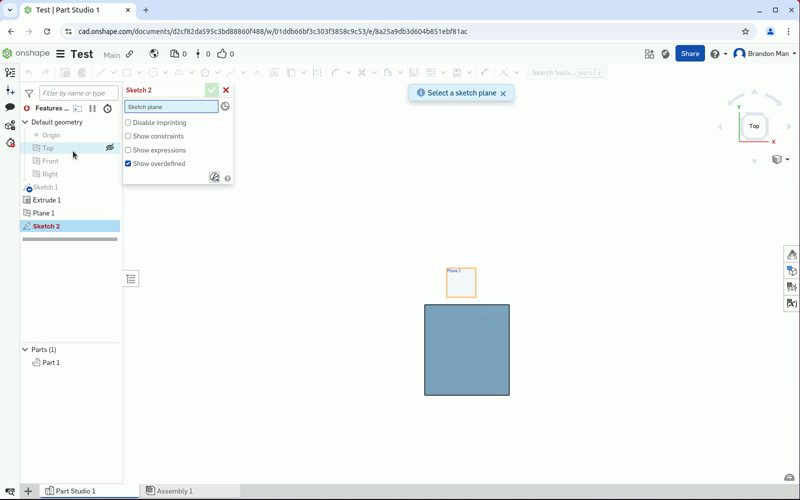
mouse_move(73, 215)
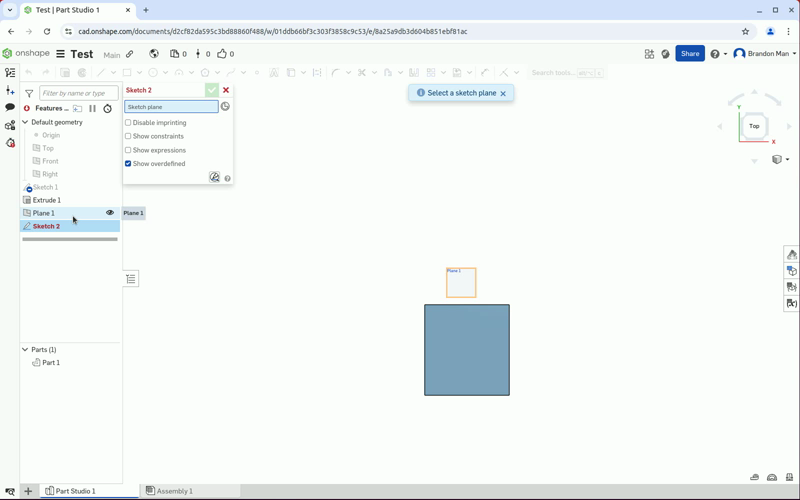
click(73, 215)
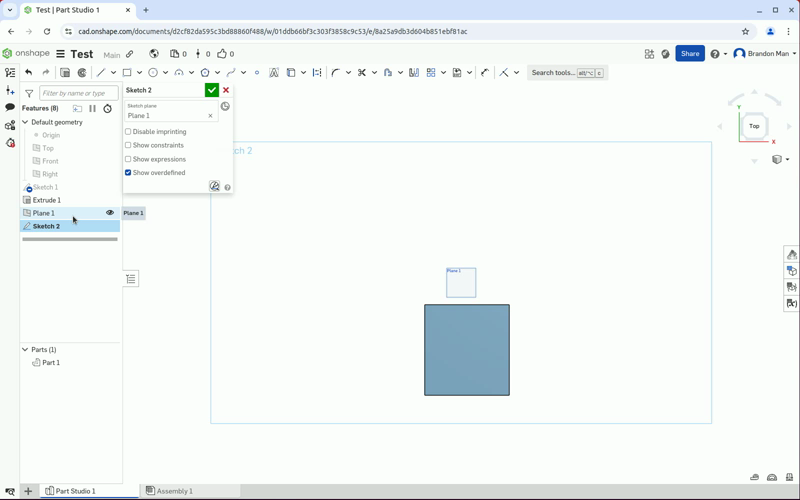
mouse_move(73, 352)
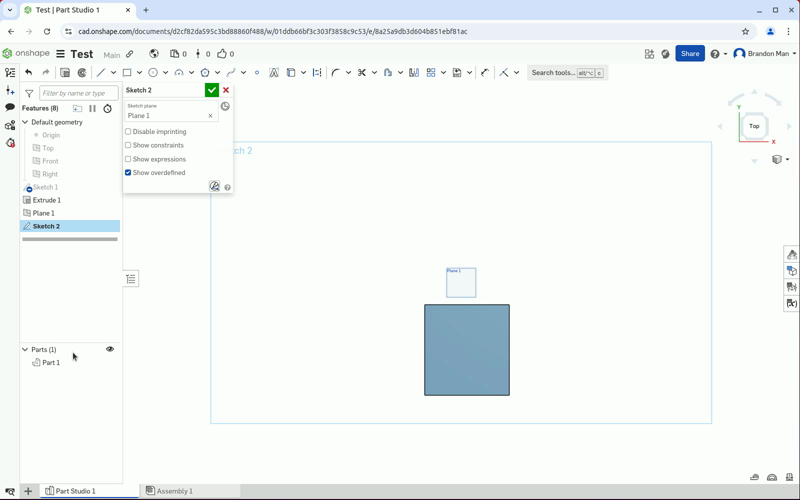
key(y)
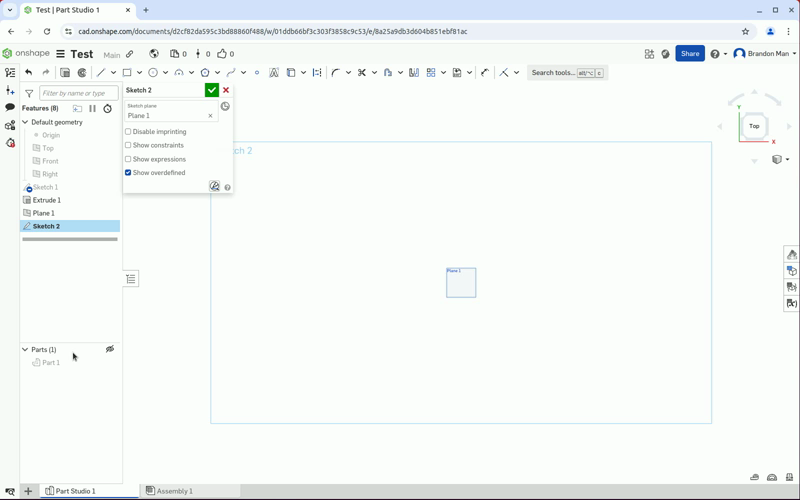
key(c)
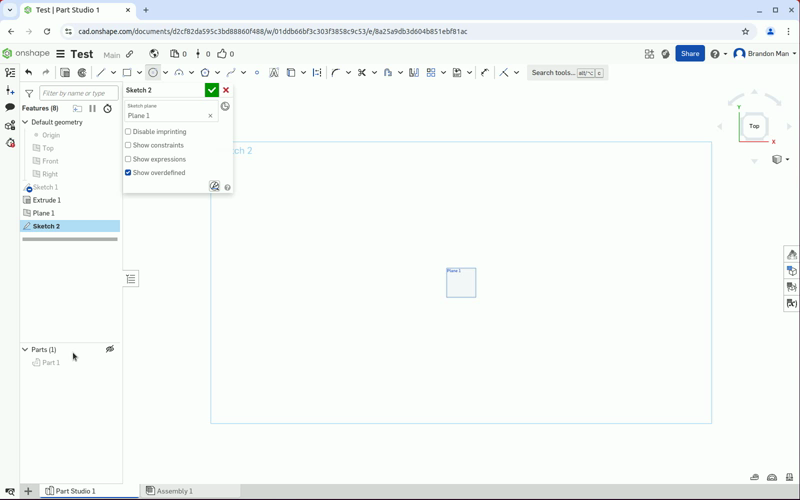
key_down(shift)
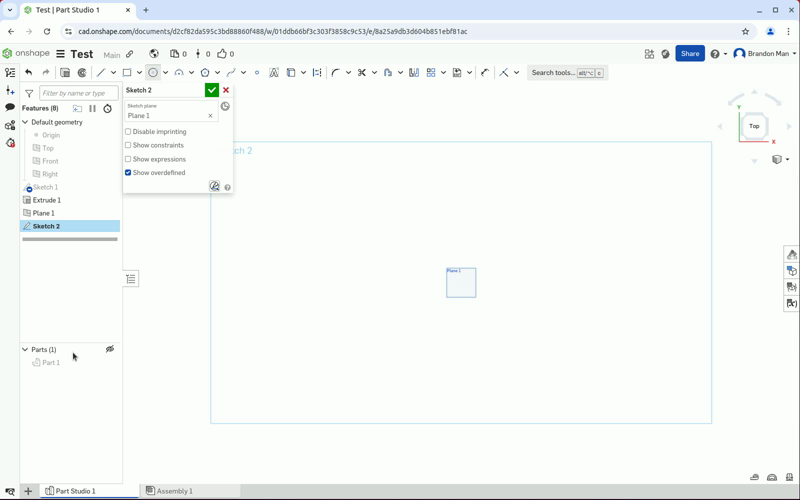
mouse_move(484, 325)
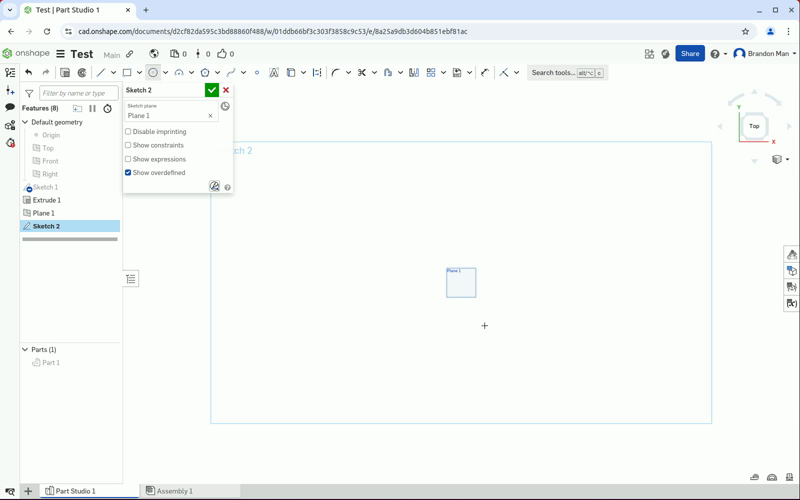
click(484, 325)
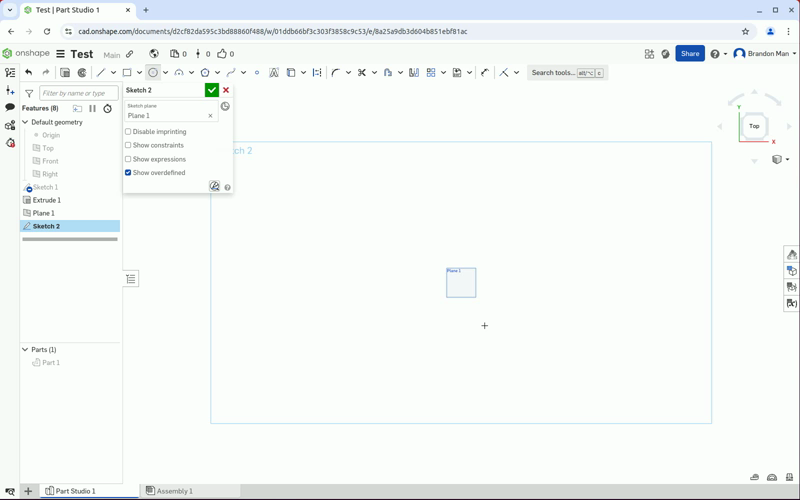
key_up(shift)
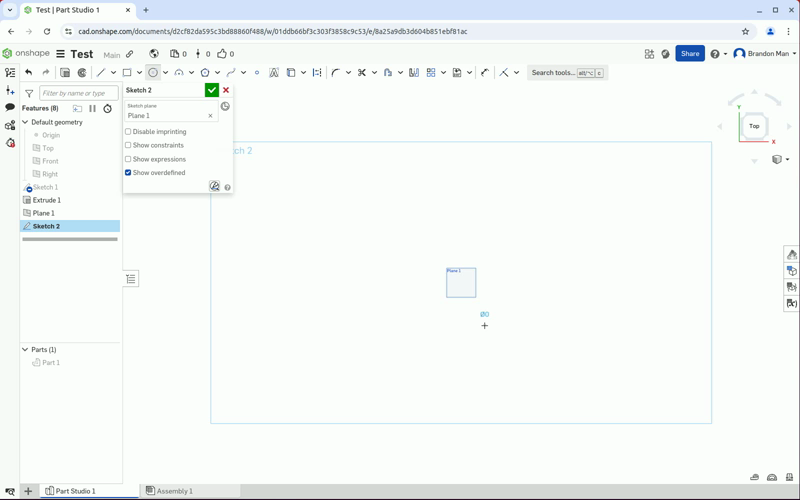
mouse_move(499, 325)
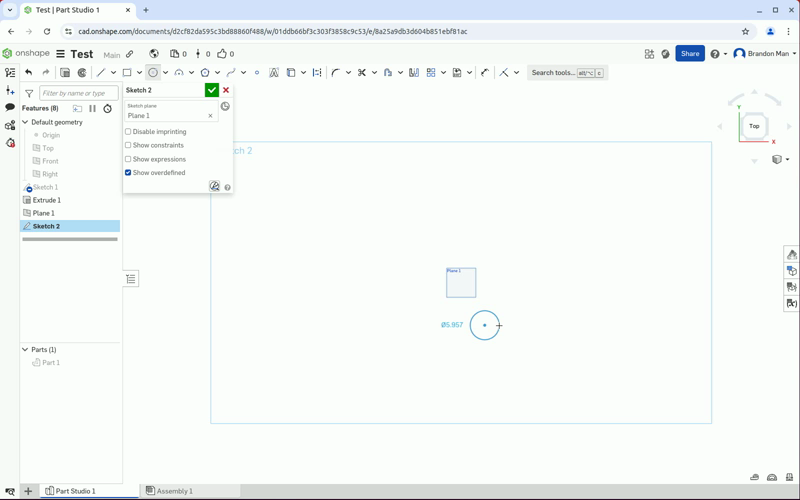
click(499, 325)
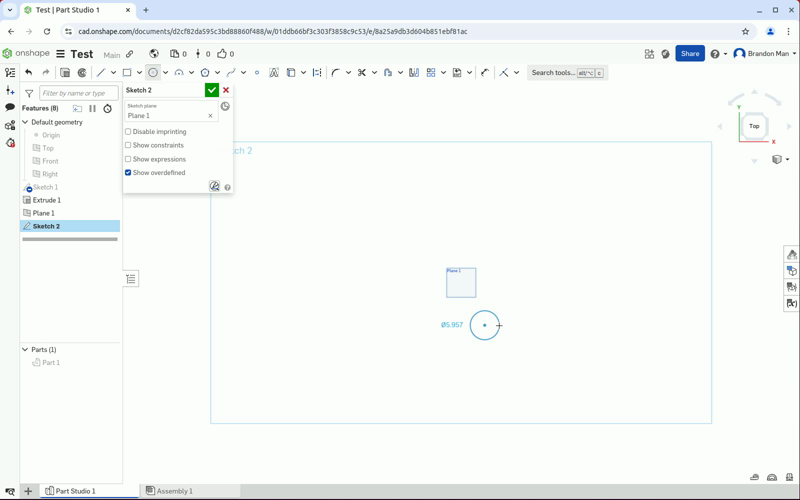
key(esc)
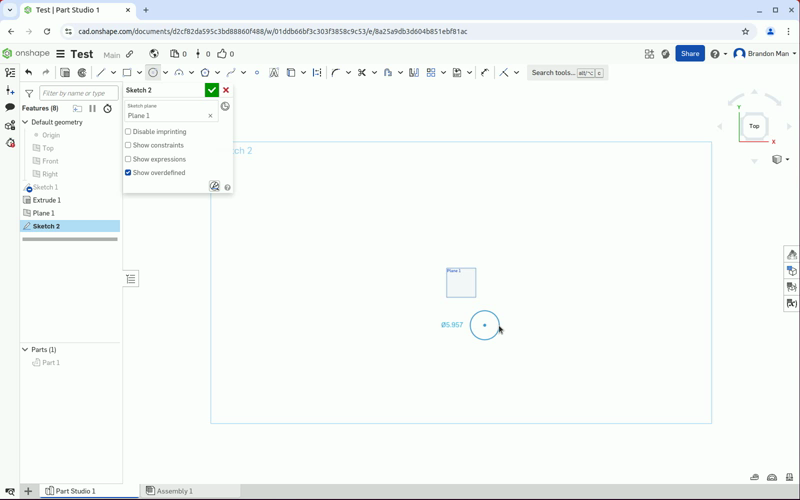
mouse_move(478, 331)
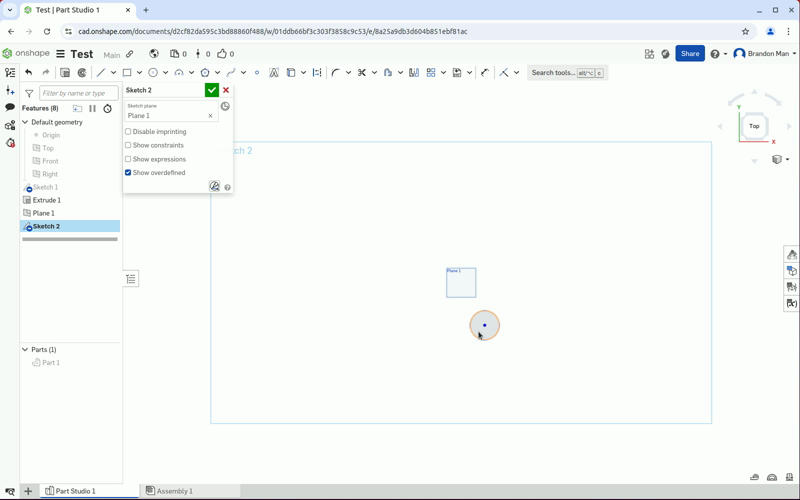
scroll(6)
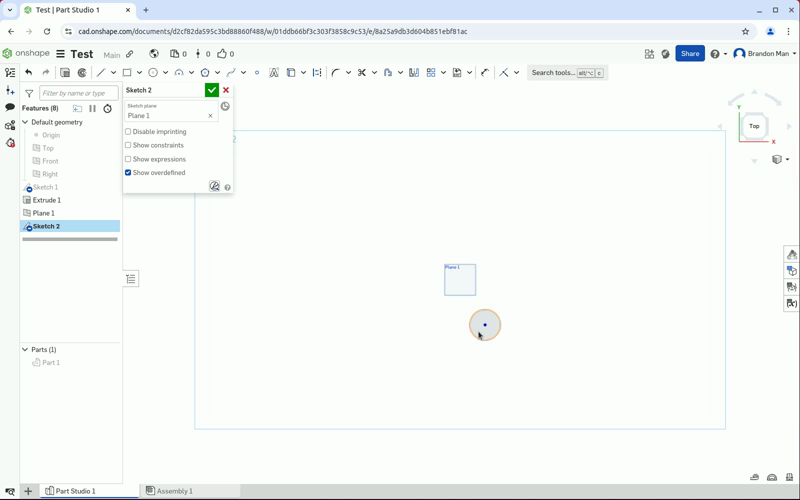
scroll(6)
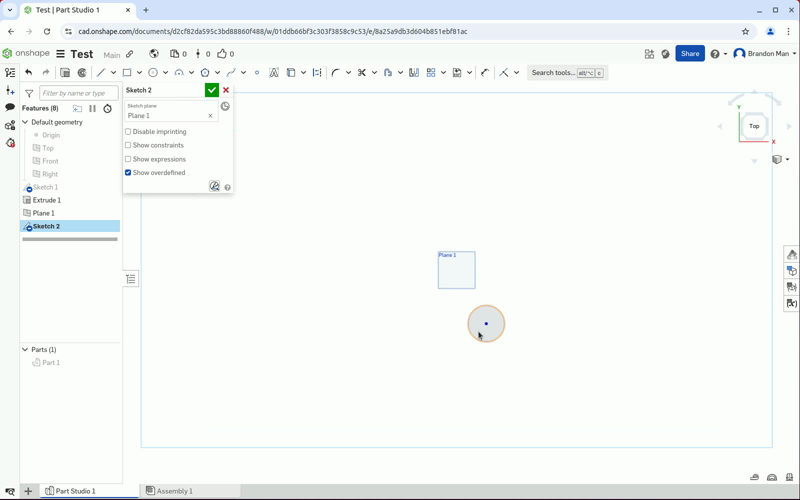
scroll(6)
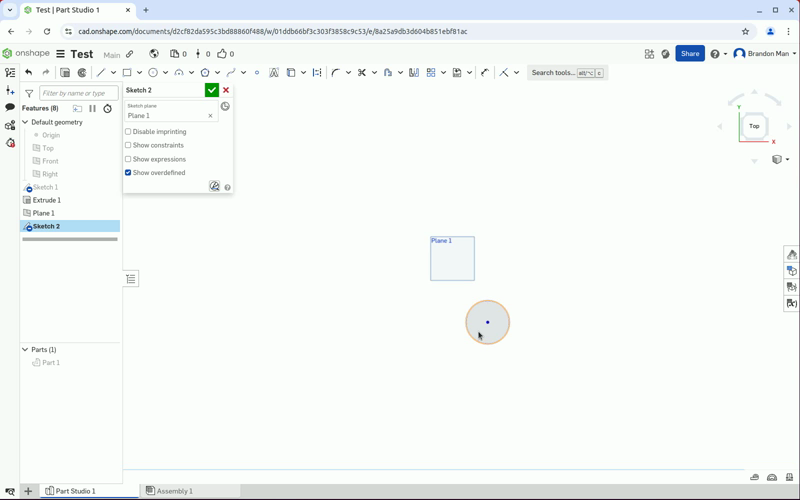
scroll(6)
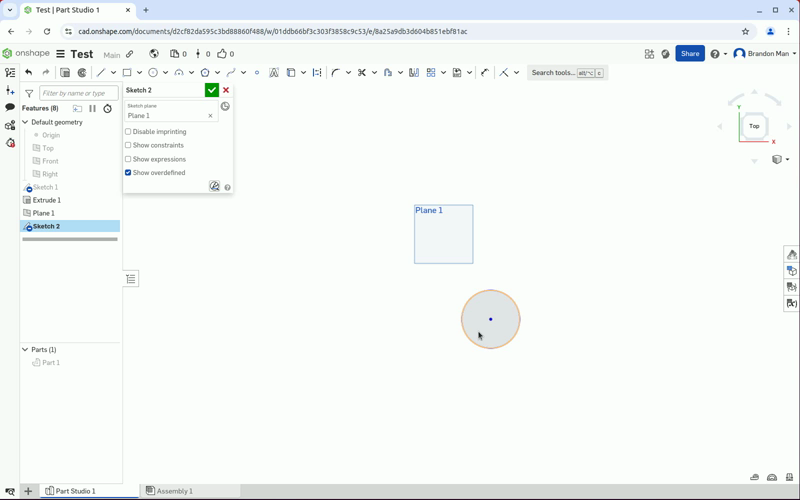
scroll(6)
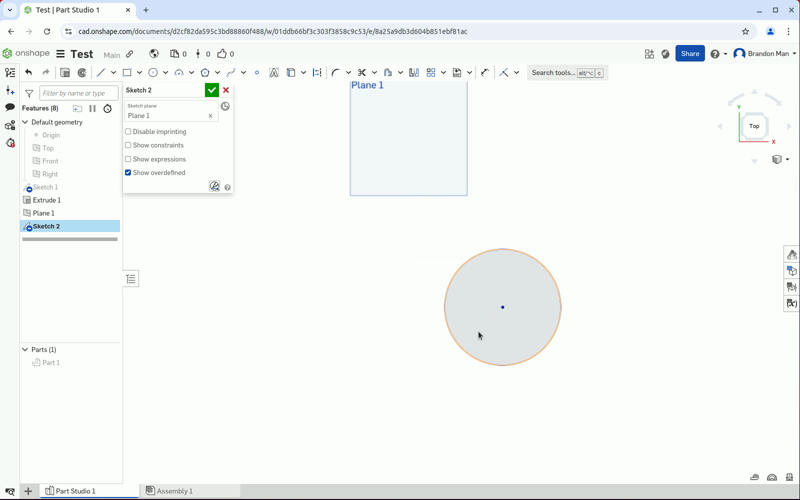
scroll(6)
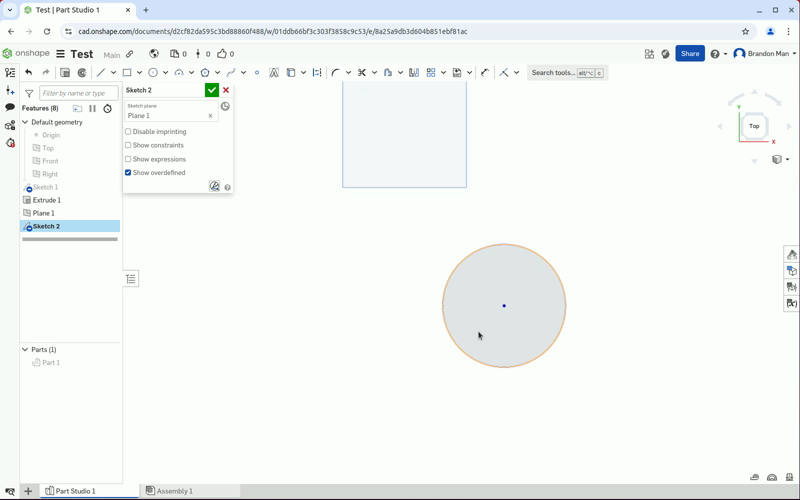
scroll(6)
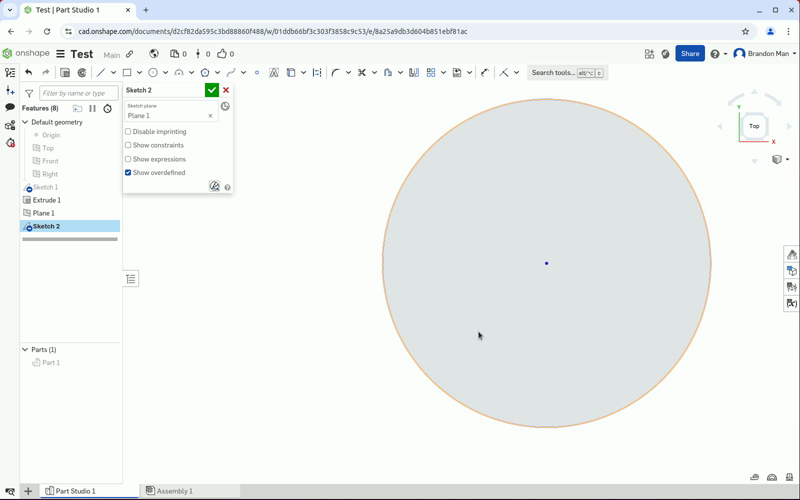
click(478, 331)
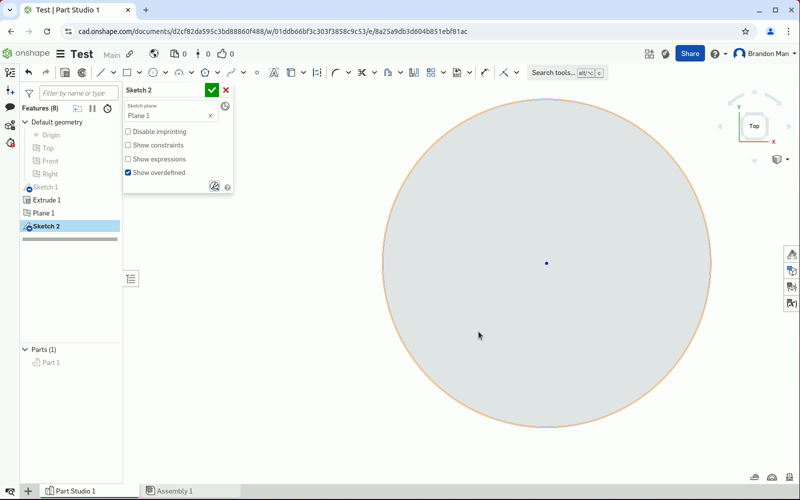
scroll(-6)
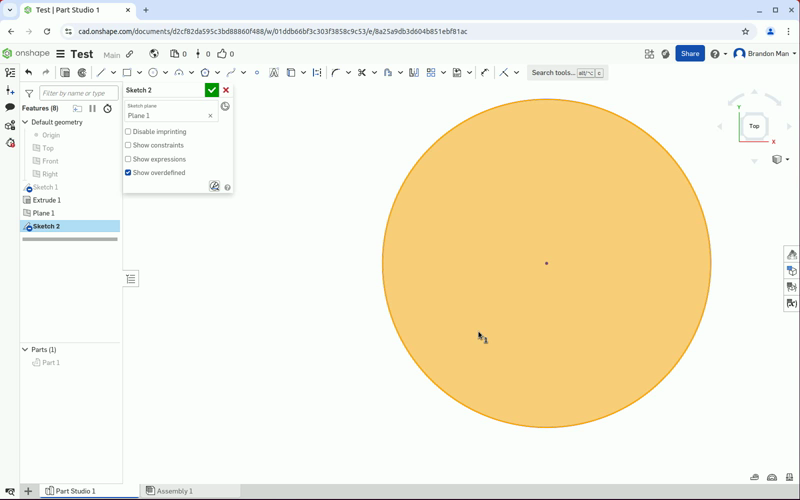
scroll(-6)
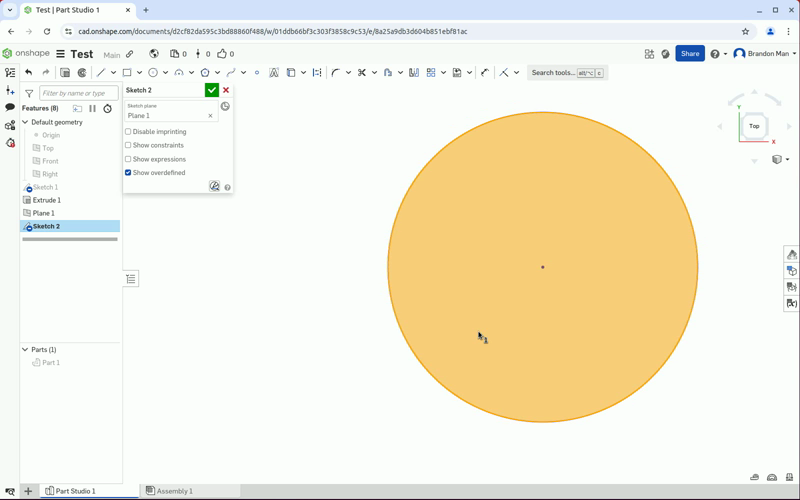
scroll(-6)
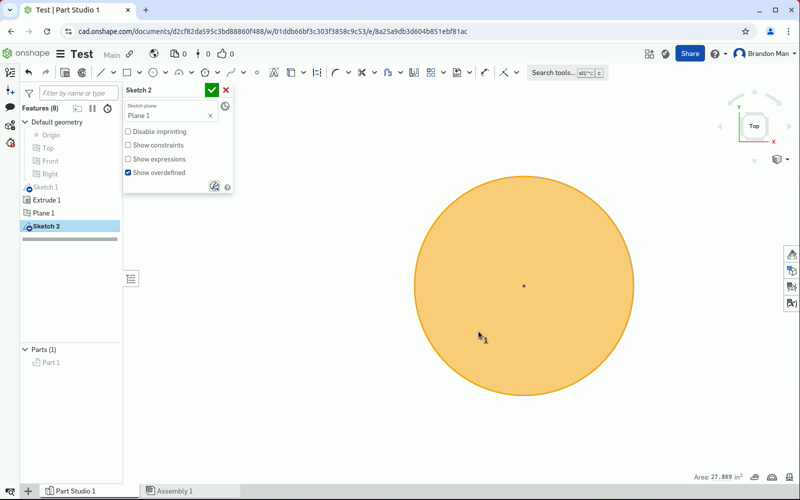
scroll(-6)
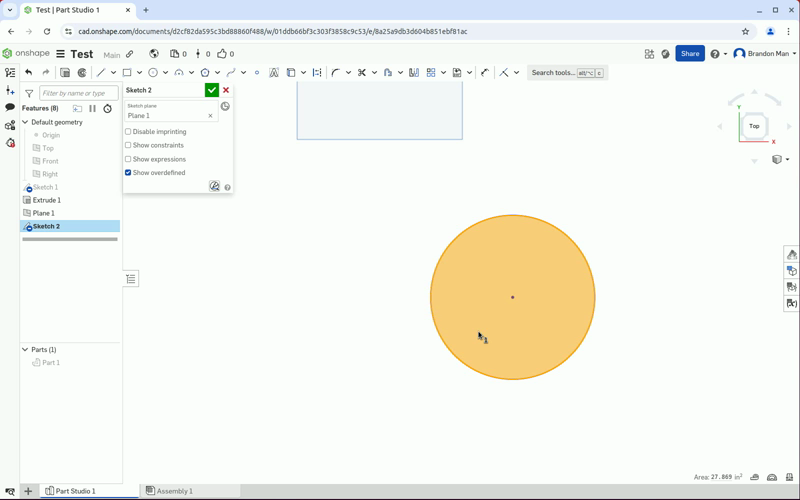
scroll(-6)
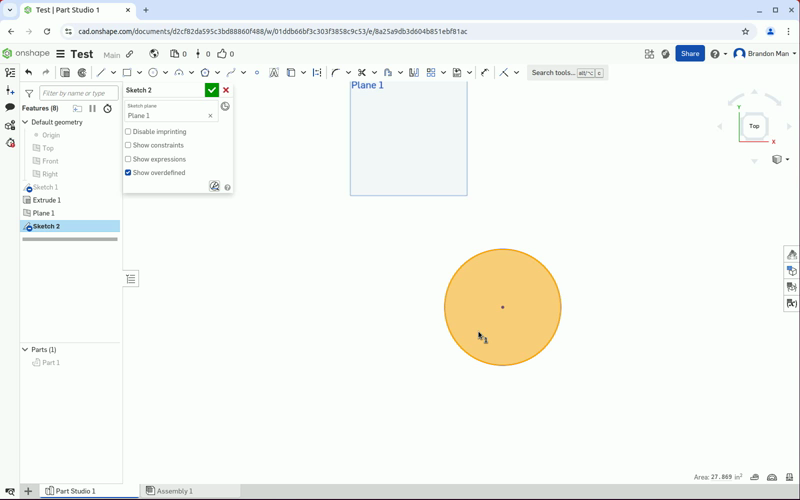
scroll(-6)
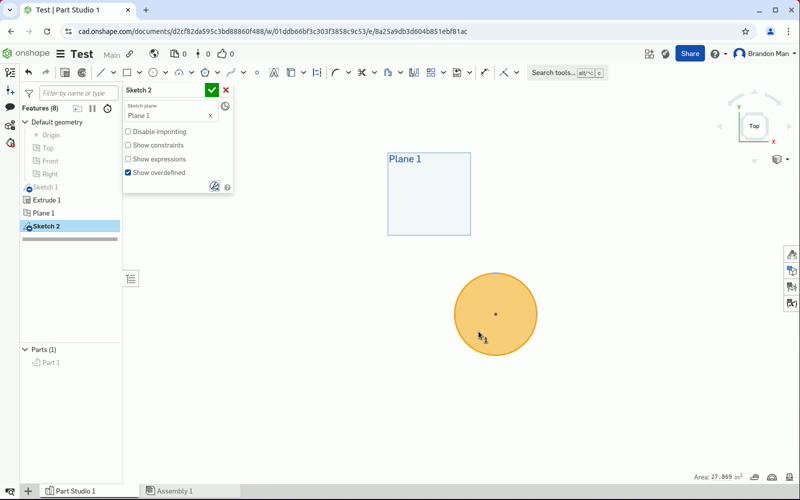
scroll(-6)
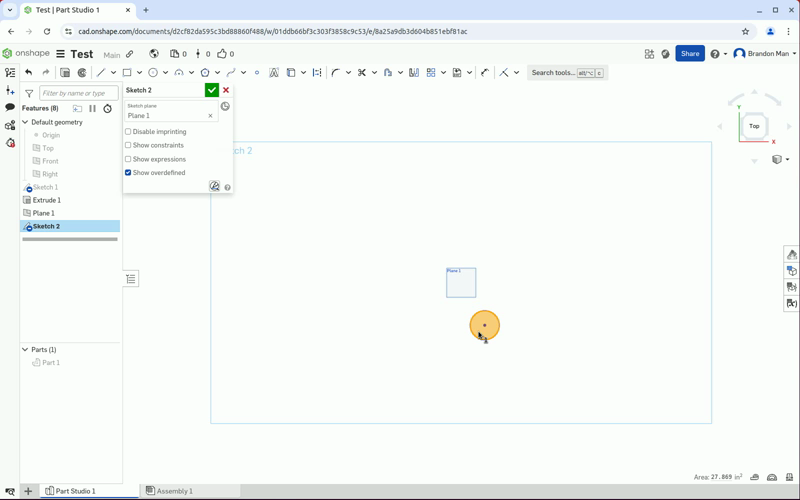
mouse_move(73, 352)
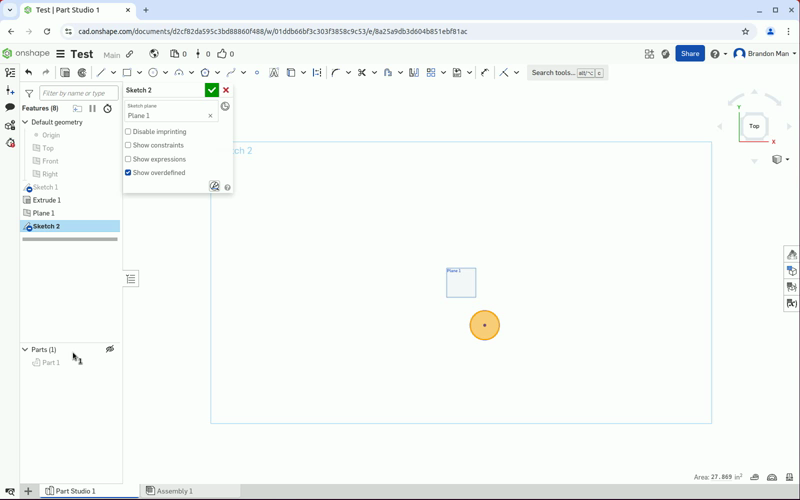
key(shift+y)
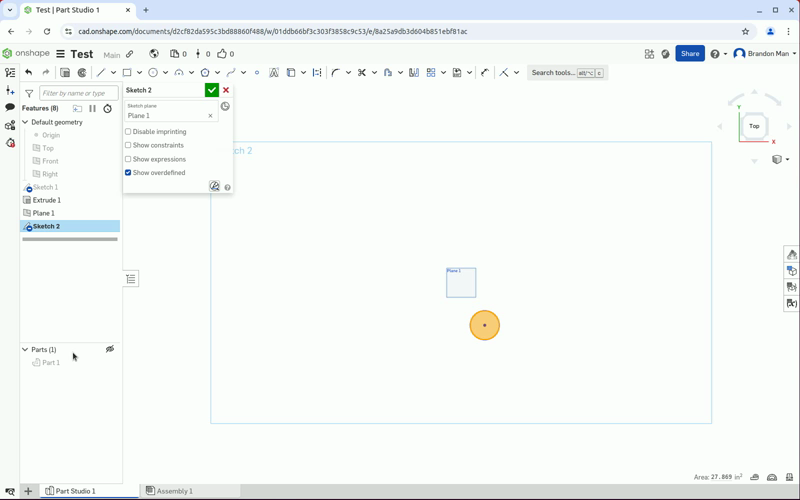
key(shift+e)
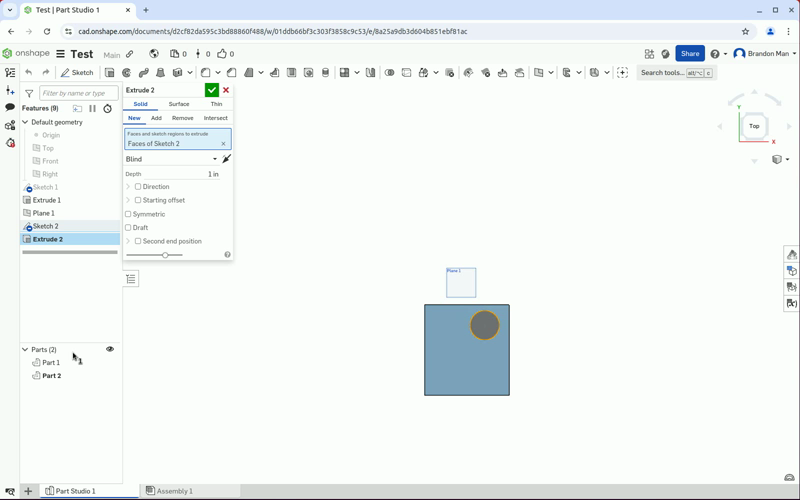
mouse_move(143, 106)
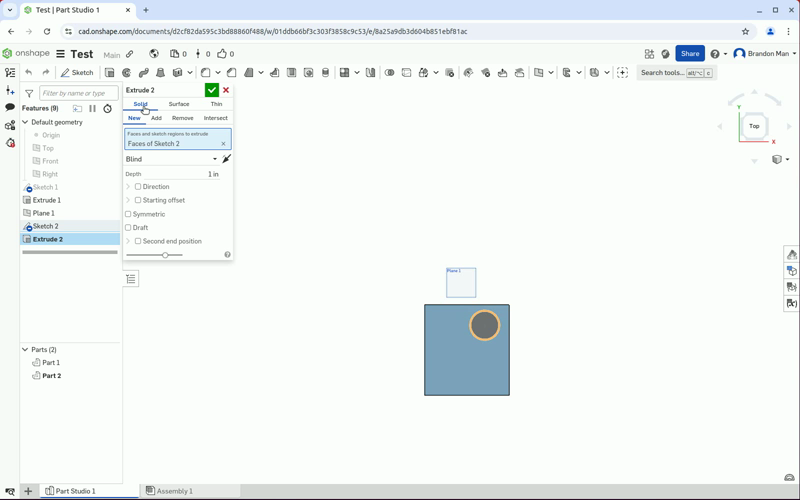
click(143, 106)
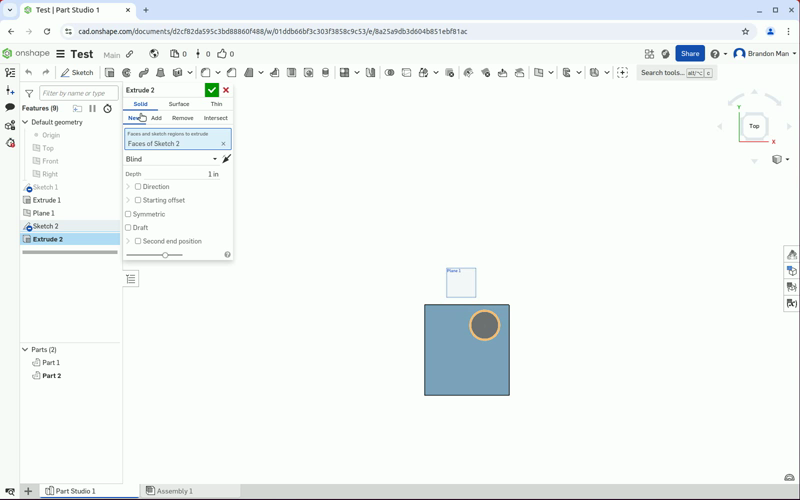
mouse_move(137, 120)
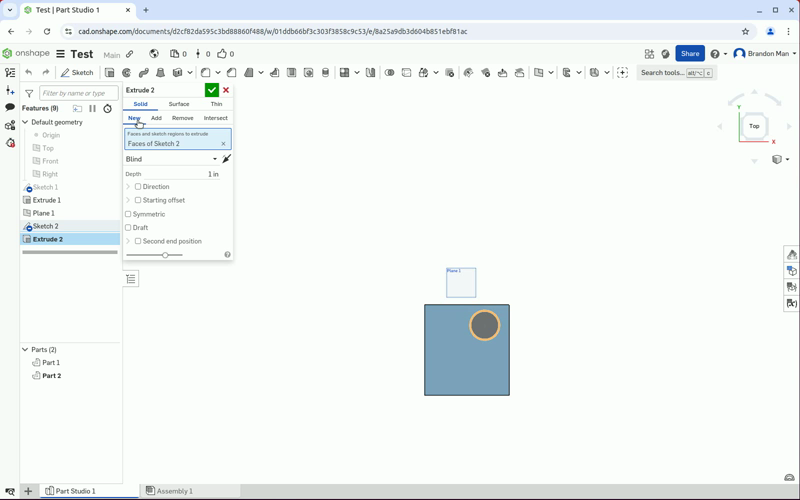
click(137, 120)
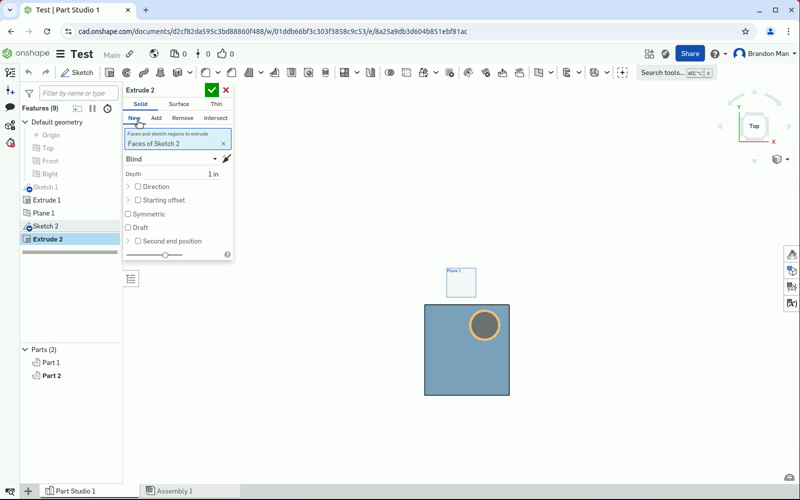
key(tab, 4)
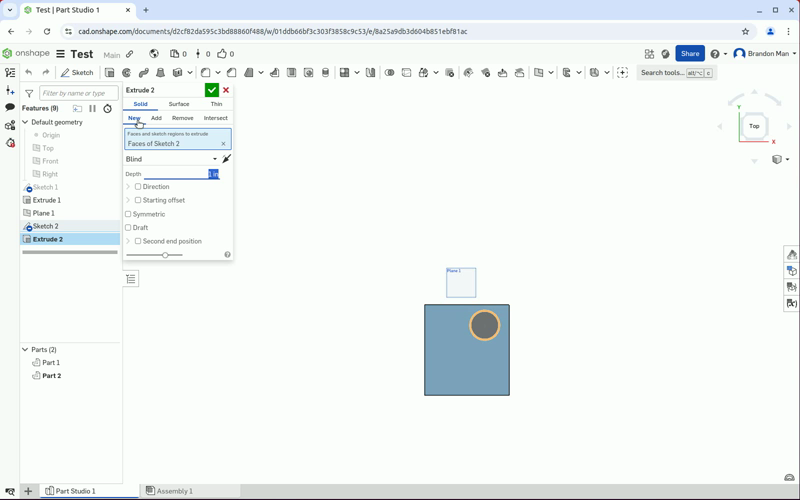
text(5.777)
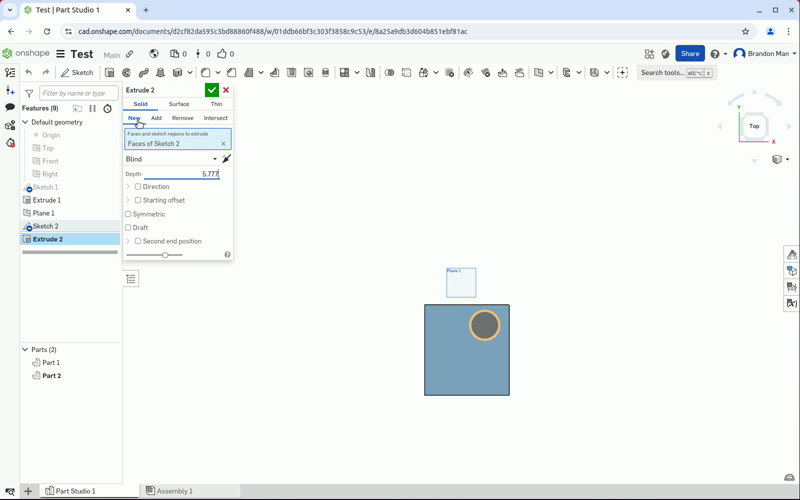
key(enter)
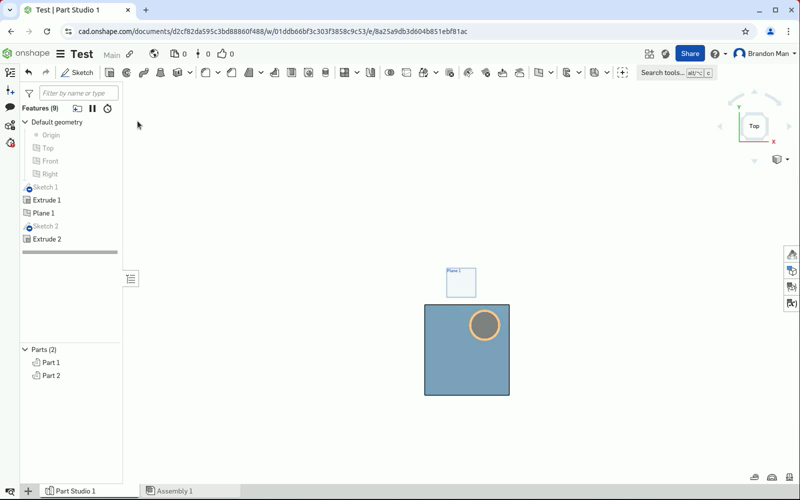
key(shift+h)
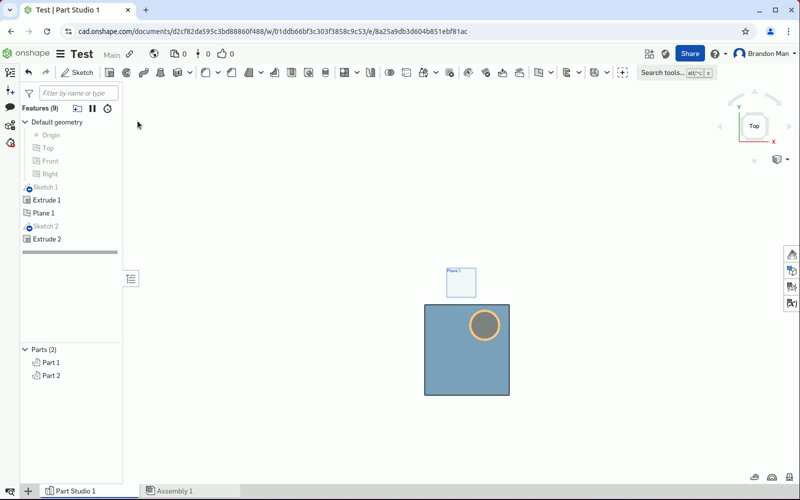
key(shift+h)
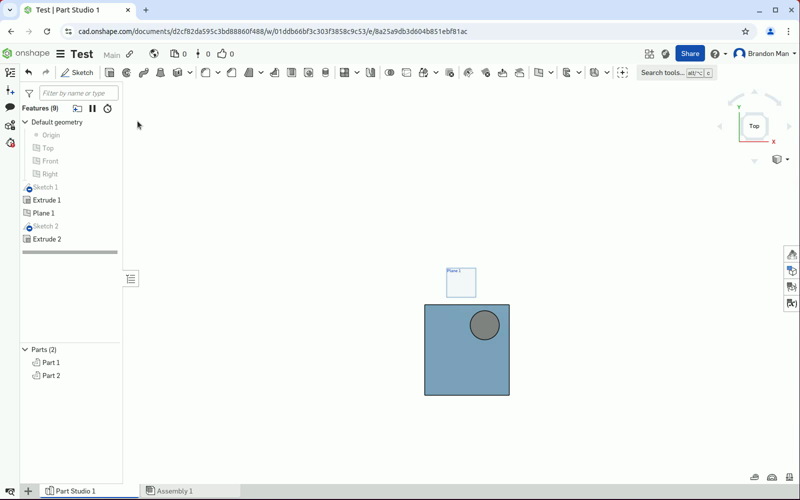
mouse_move(73, 189)
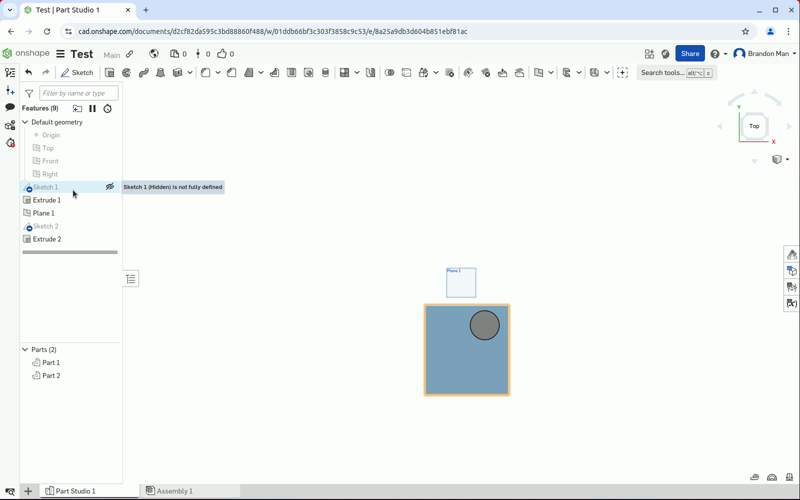
click(73, 189)
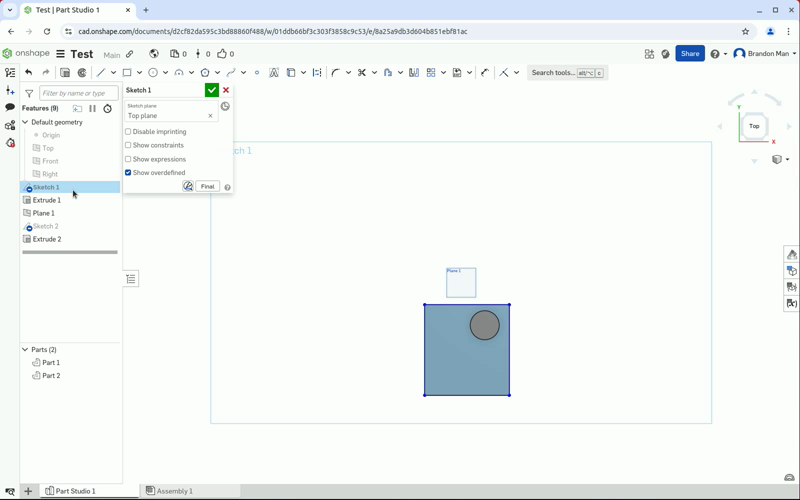
mouse_move(229, 92)
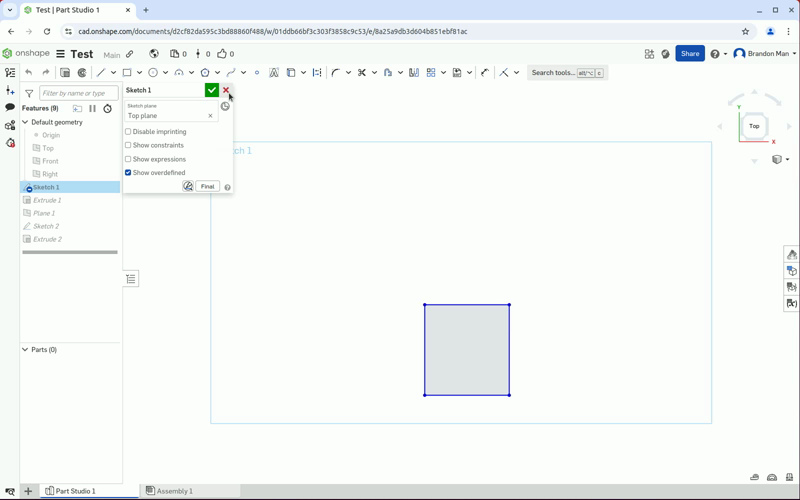
click(229, 92)
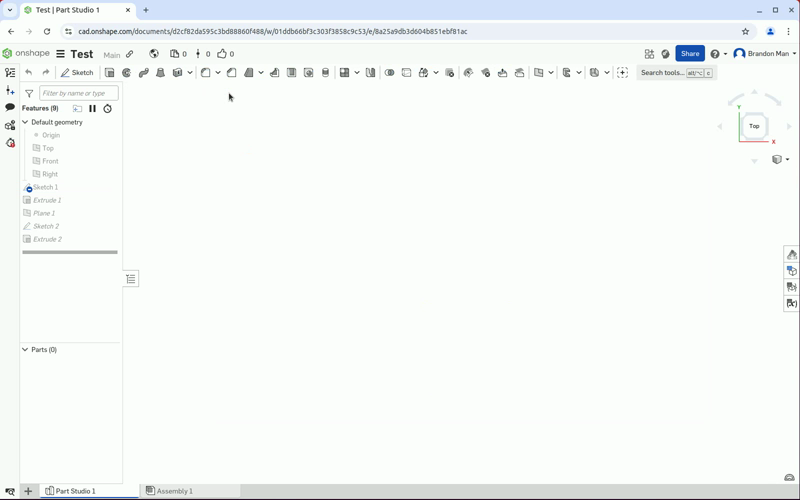
key(shift+s)
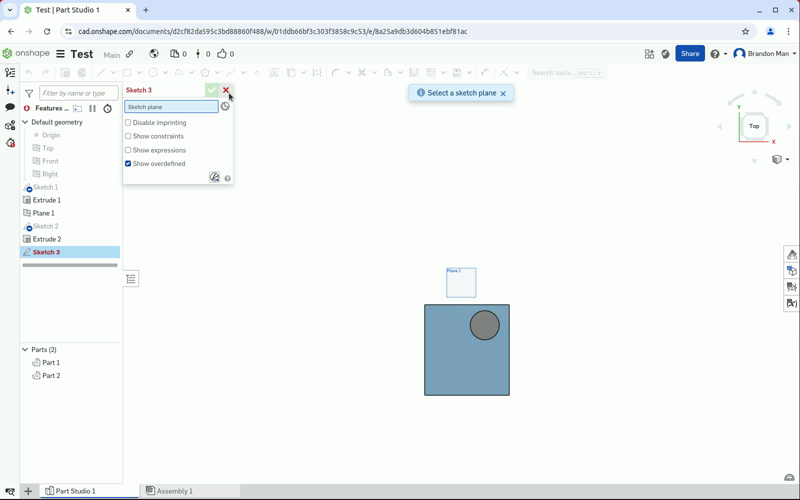
mouse_move(73, 215)
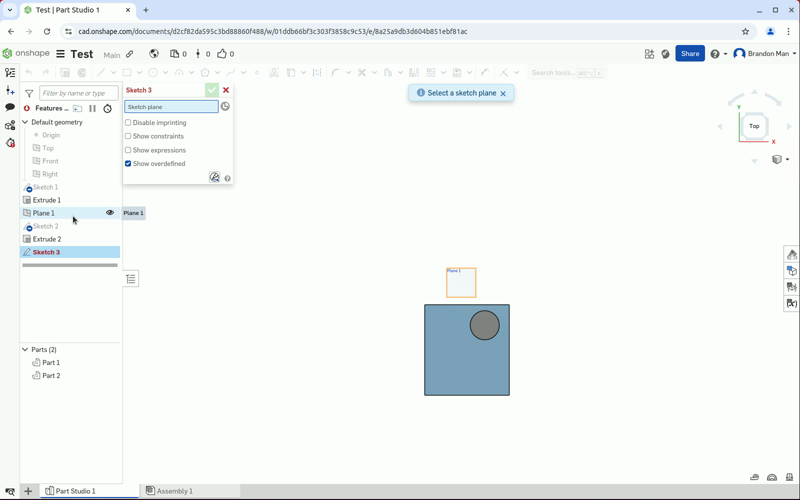
click(73, 215)
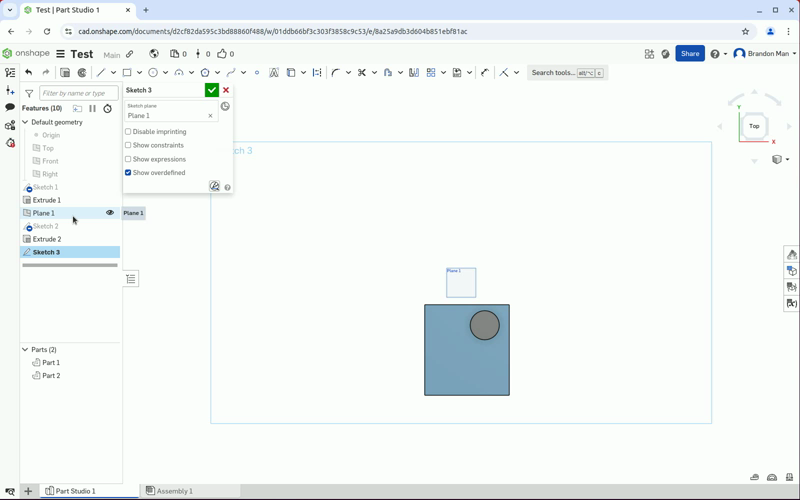
mouse_move(73, 352)
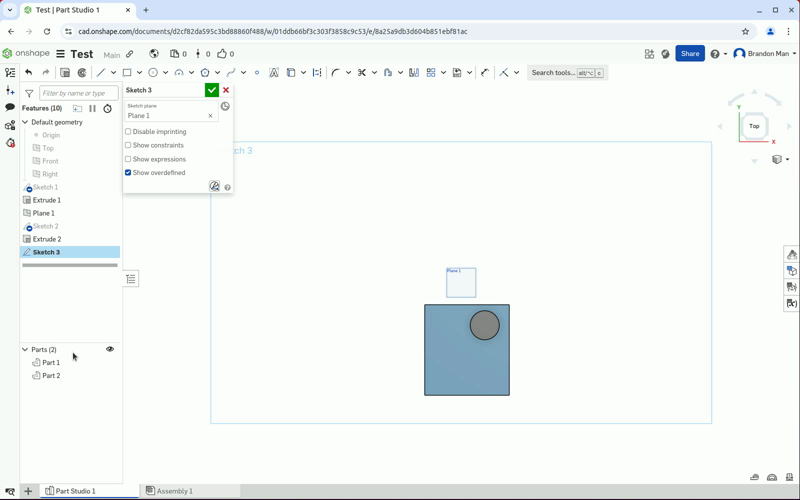
key(y)
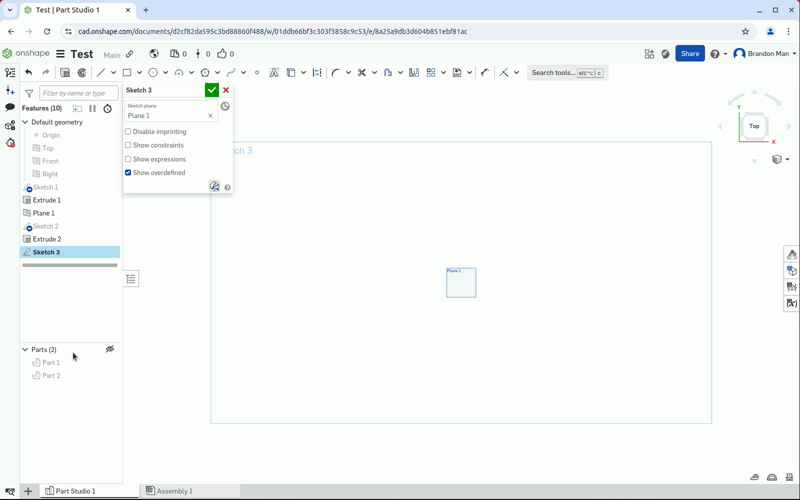
key(l)
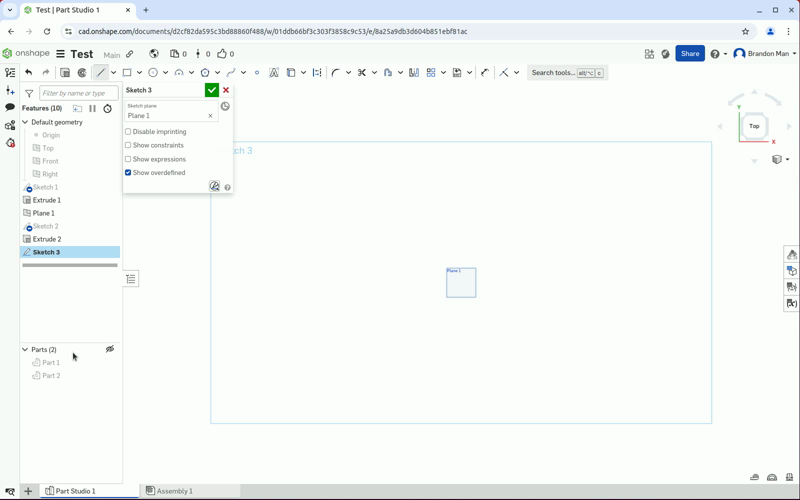
key_down(shift)
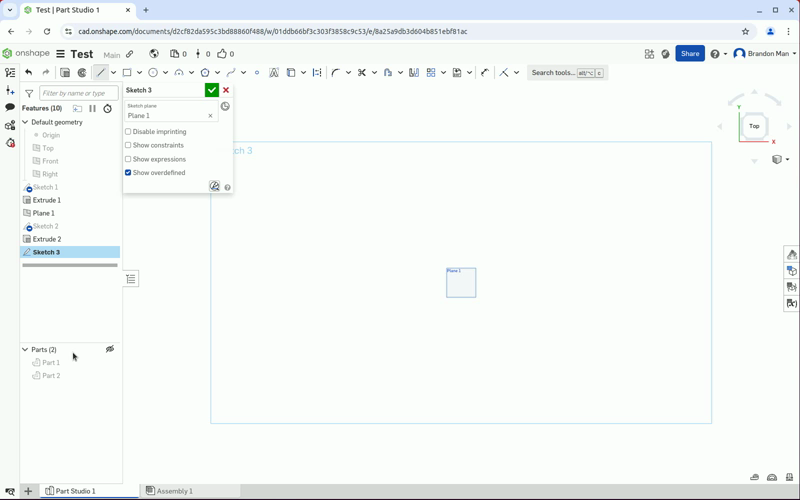
mouse_move(476, 395)
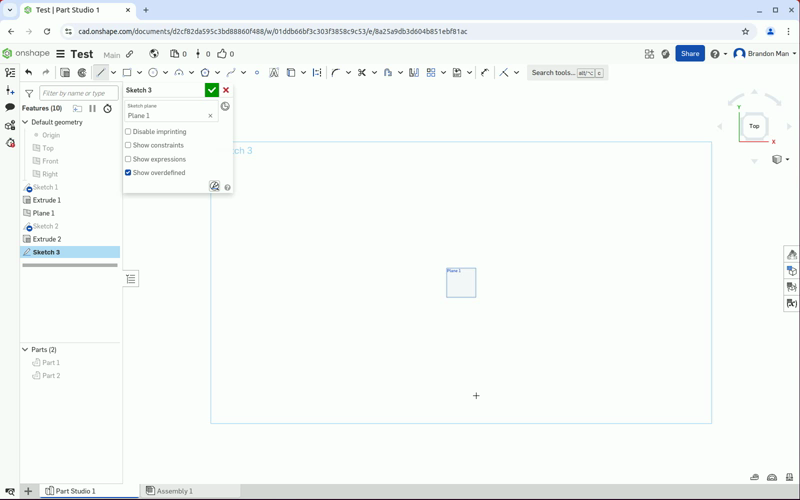
click(476, 395)
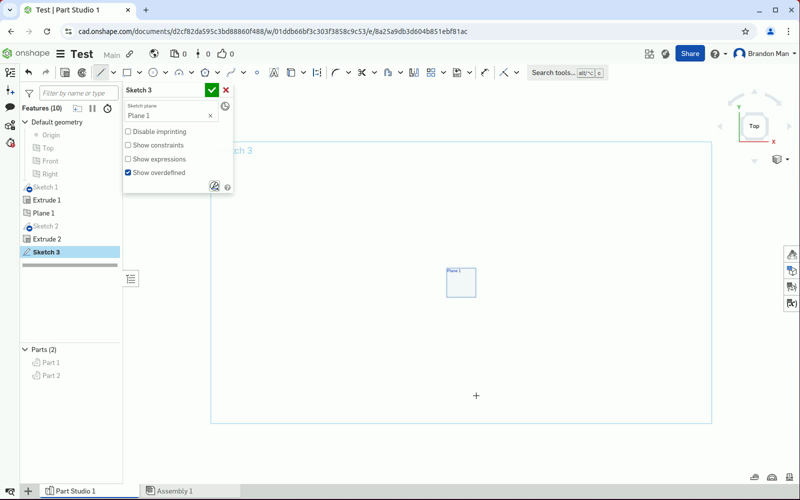
key_up(shift)
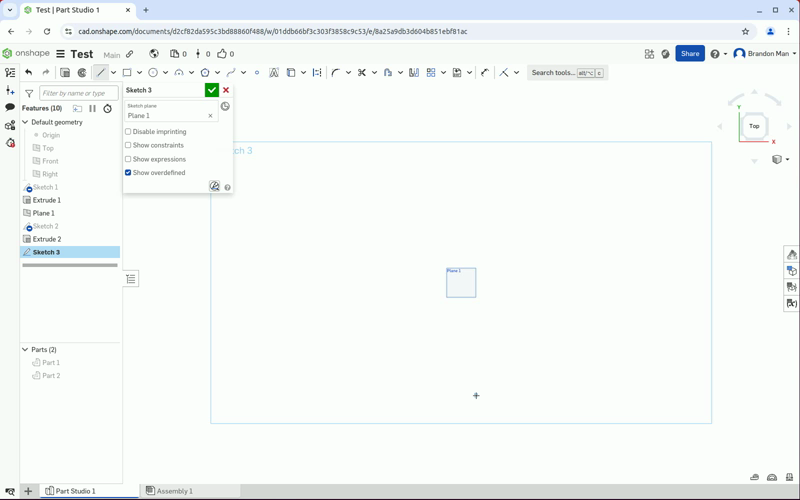
key_down(shift)
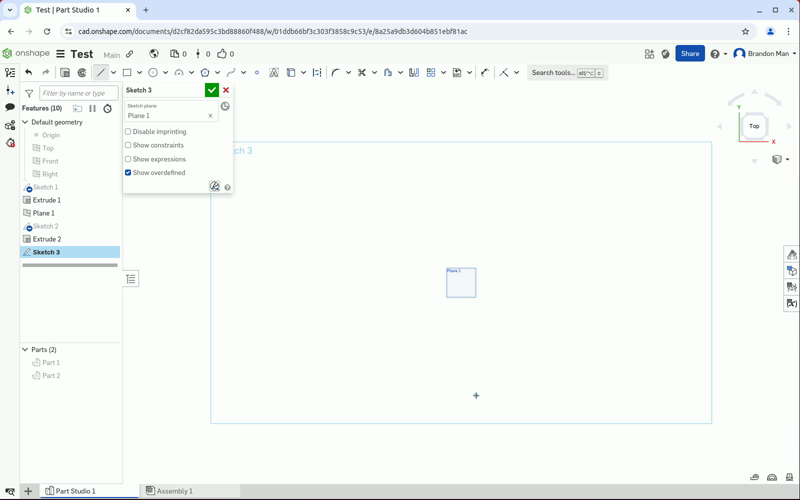
mouse_move(506, 395)
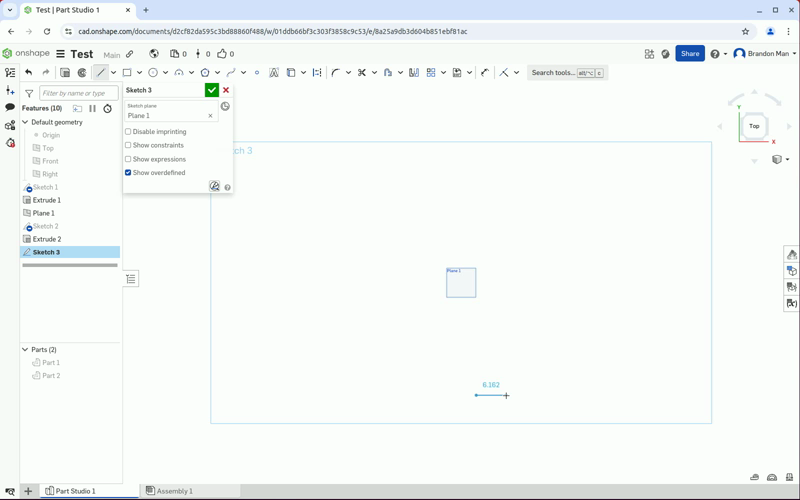
mouse_move(508, 395)
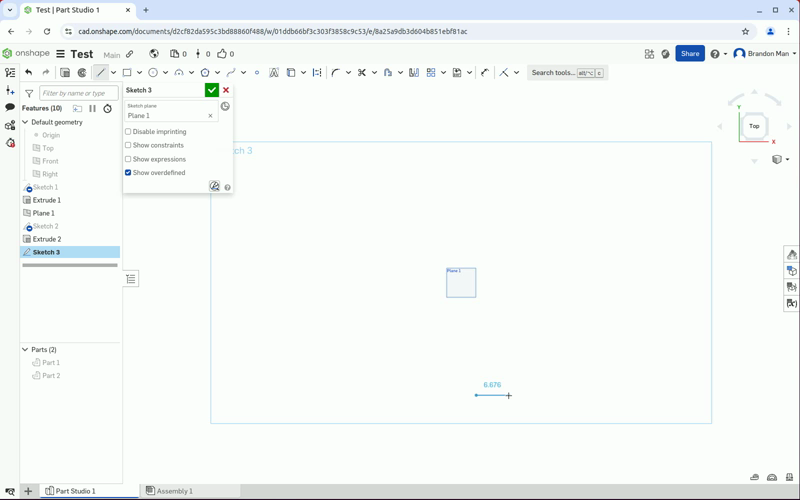
click(508, 395)
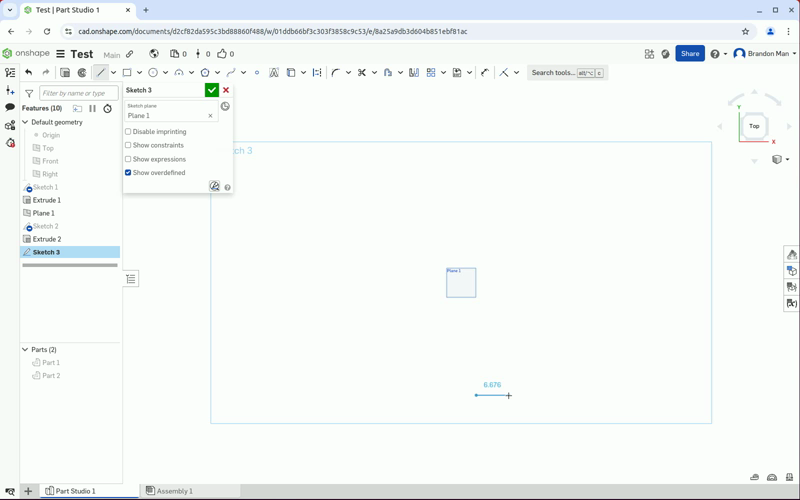
key_up(shift)
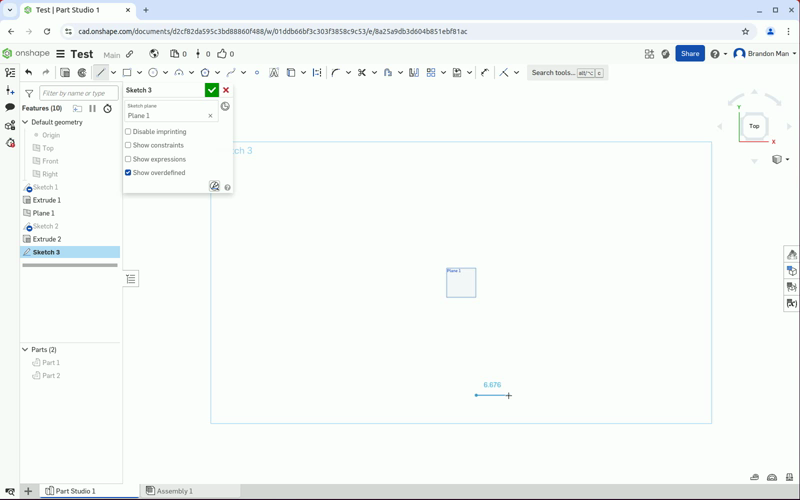
key_down(shift)
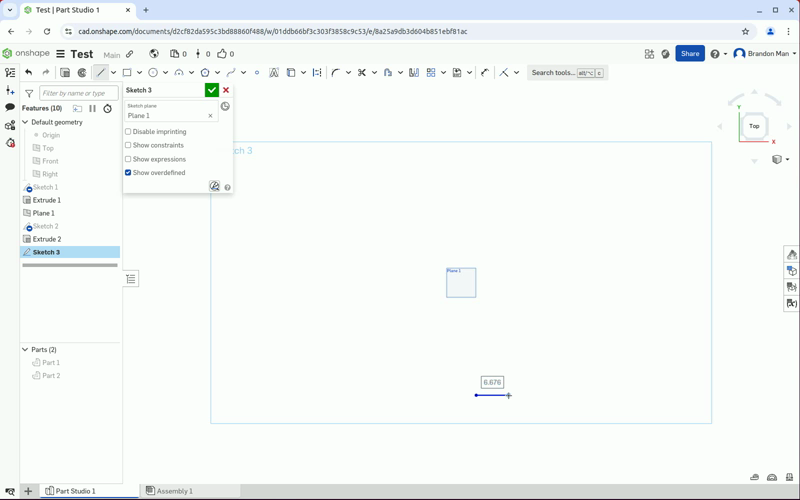
mouse_move(538, 395)
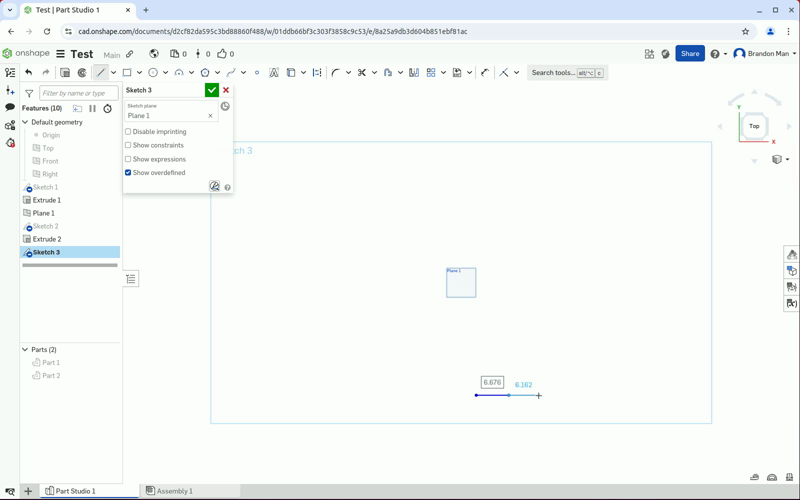
mouse_move(508, 361)
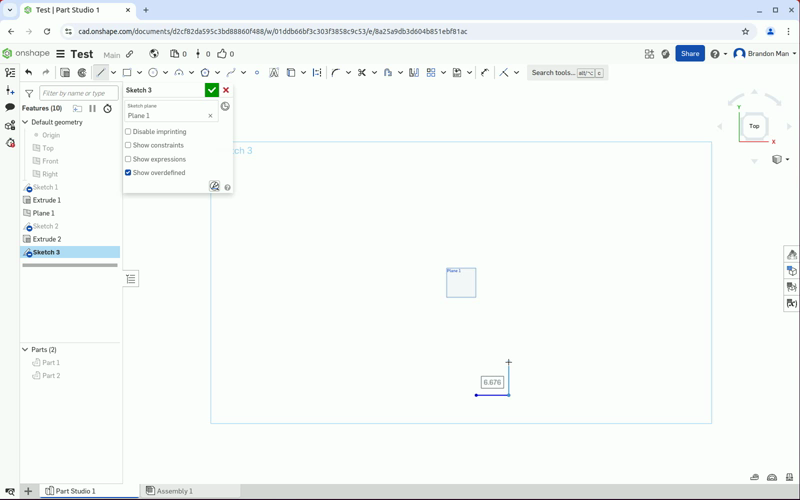
click(508, 361)
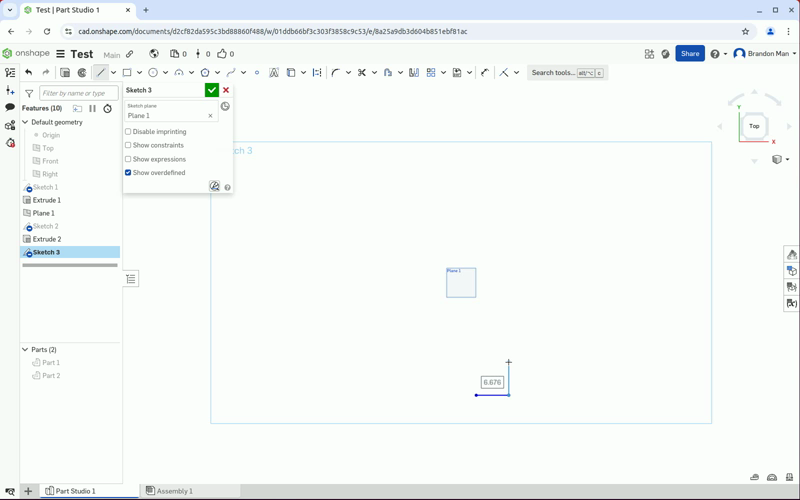
key_up(shift)
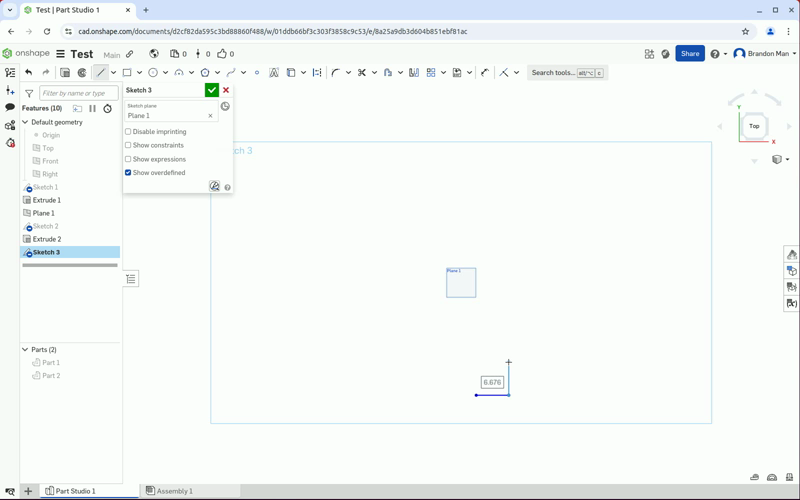
key_down(shift)
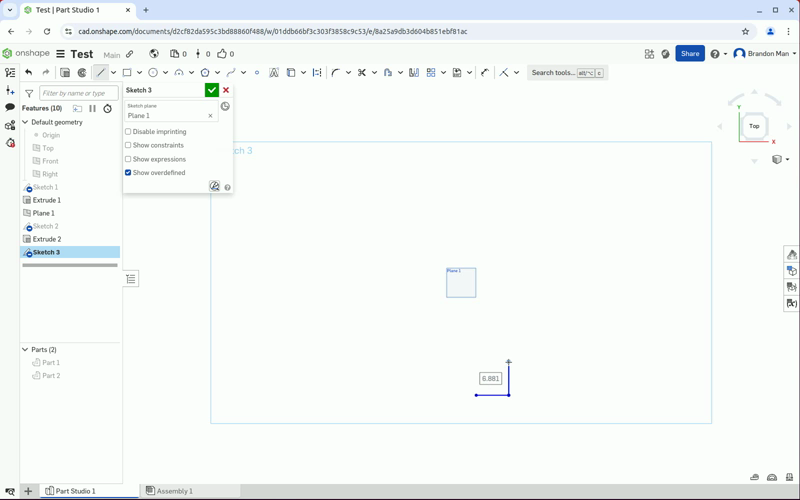
mouse_move(538, 361)
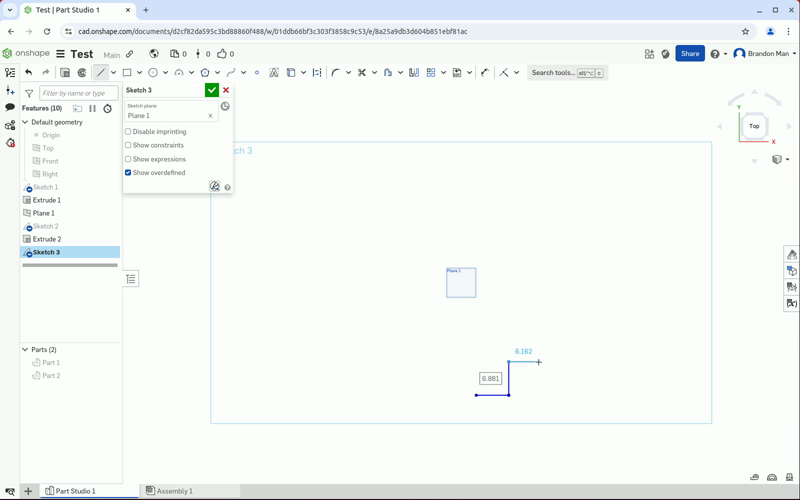
mouse_move(476, 361)
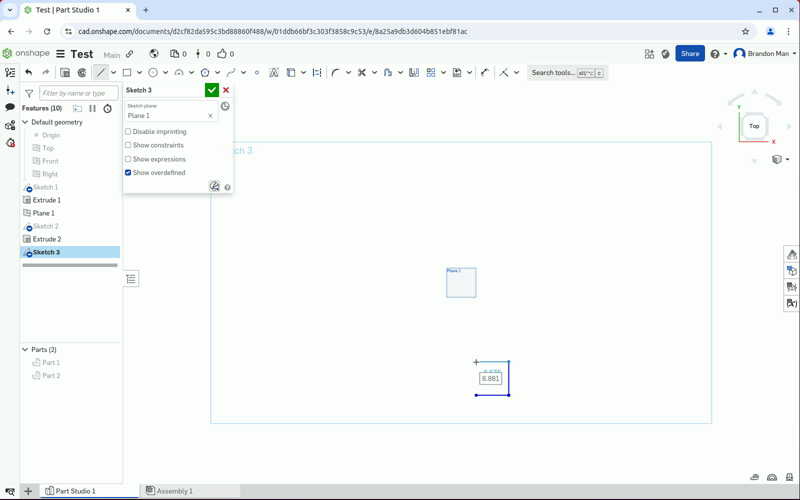
click(476, 361)
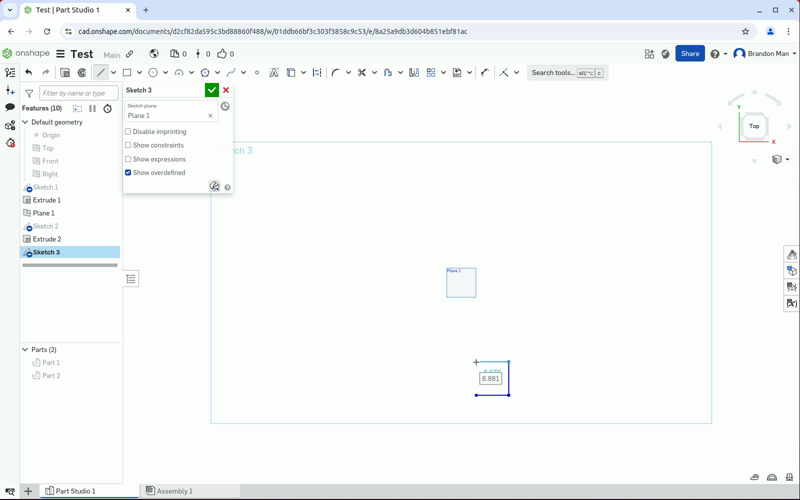
key_up(shift)
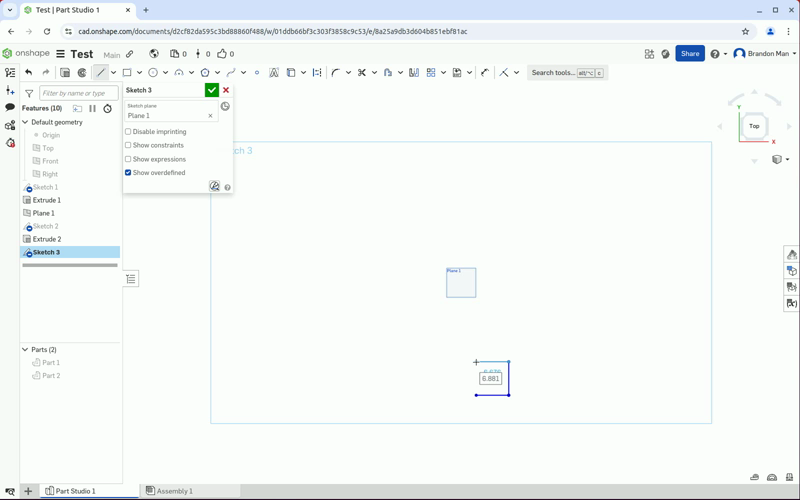
mouse_move(506, 361)
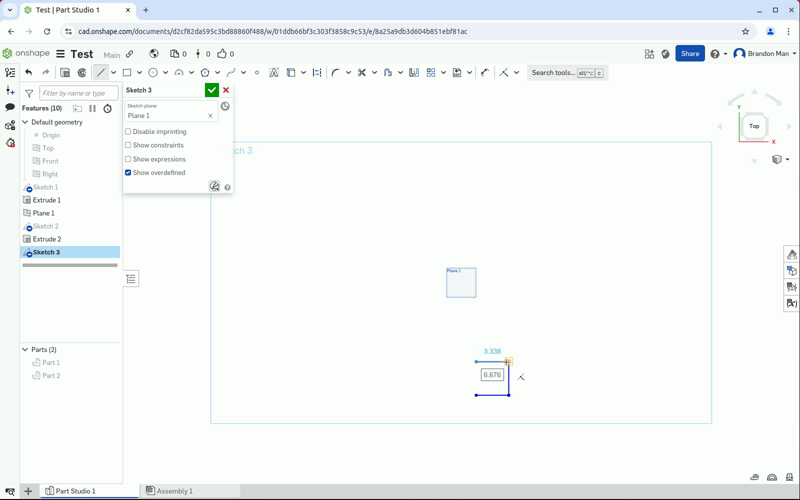
key_down(shift)
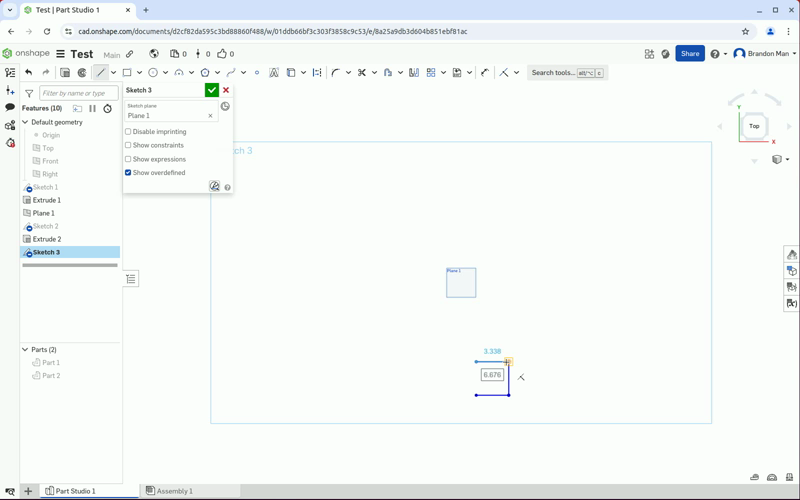
mouse_move(476, 395)
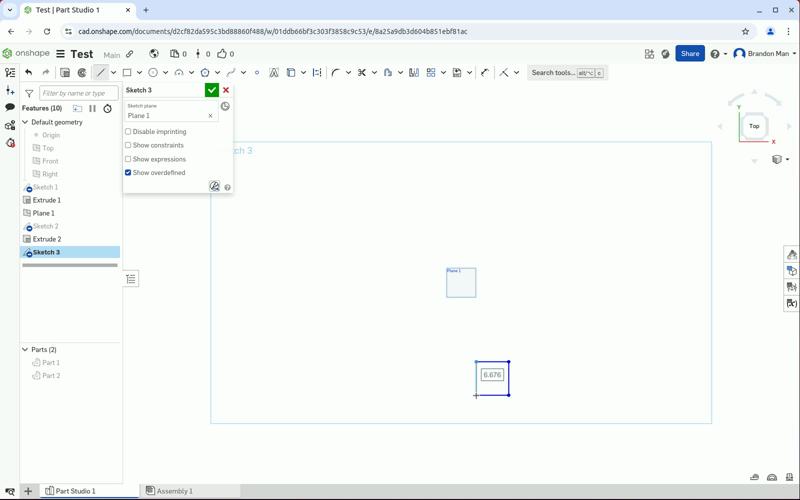
key_up(shift)
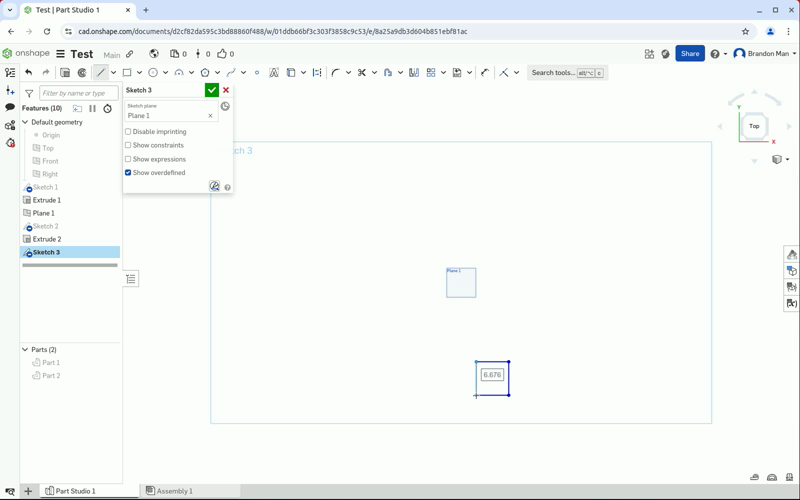
click(476, 395)
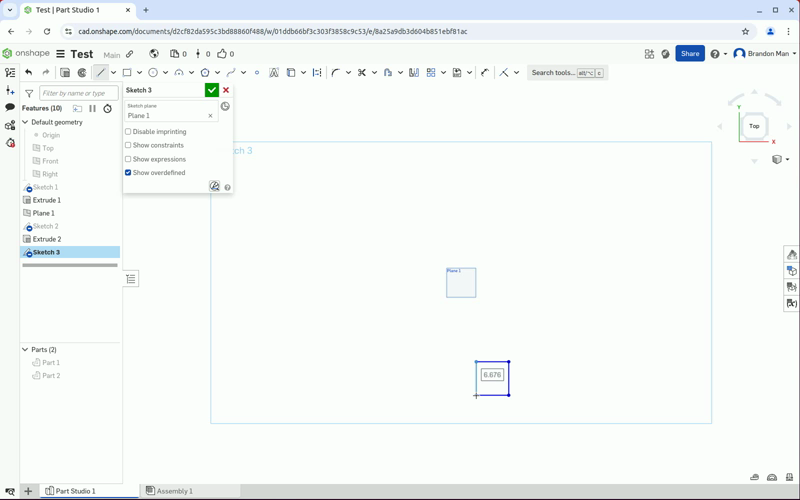
key(esc)
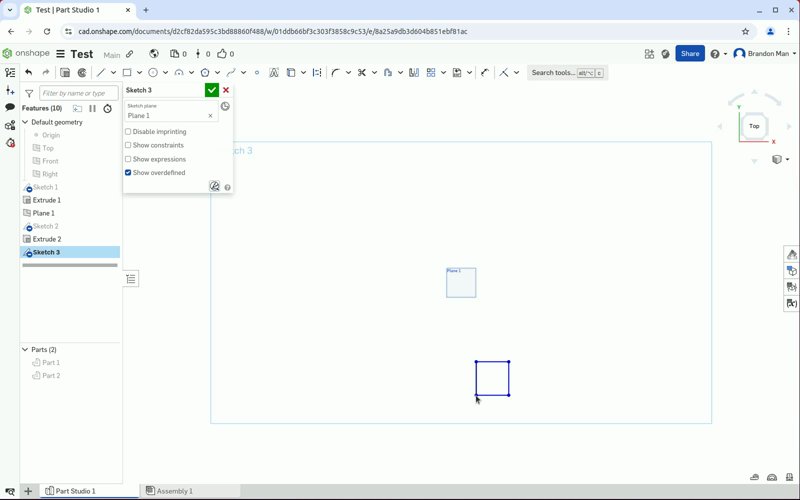
mouse_move(501, 392)
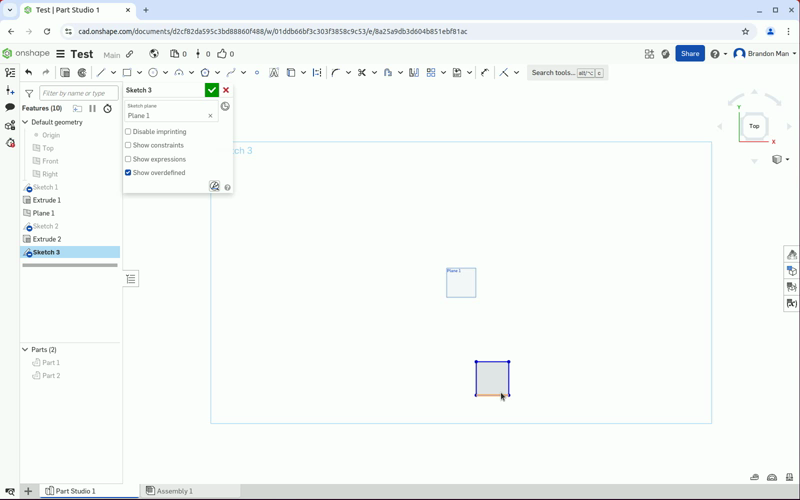
scroll(6)
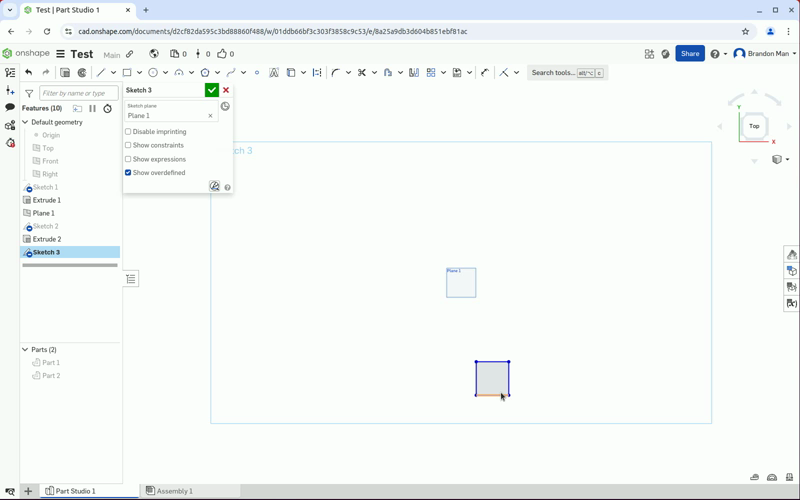
scroll(6)
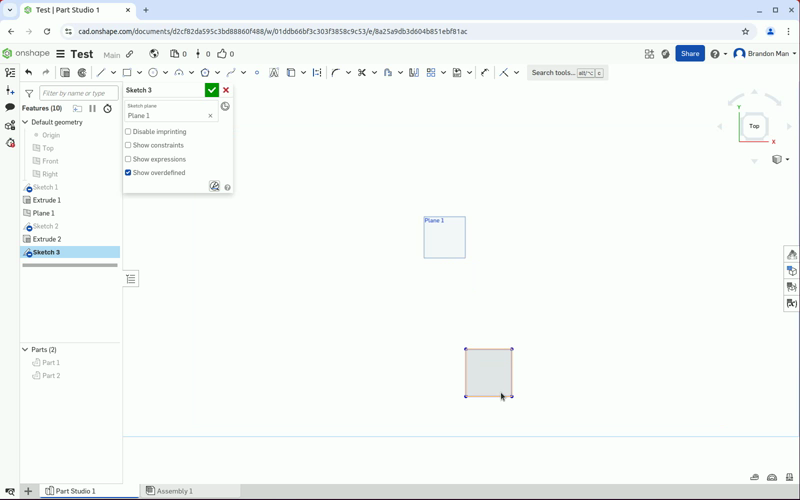
scroll(6)
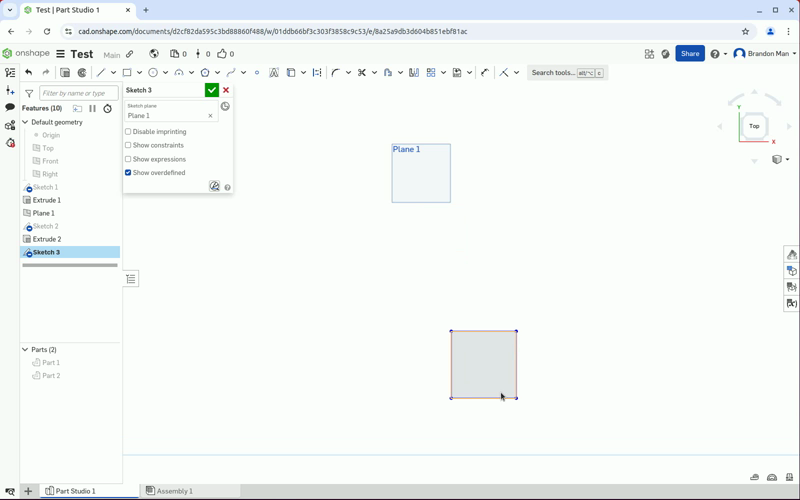
scroll(6)
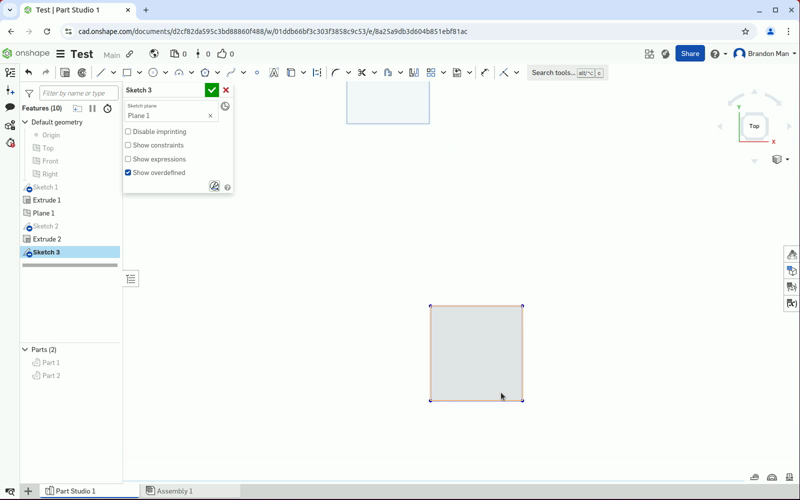
scroll(6)
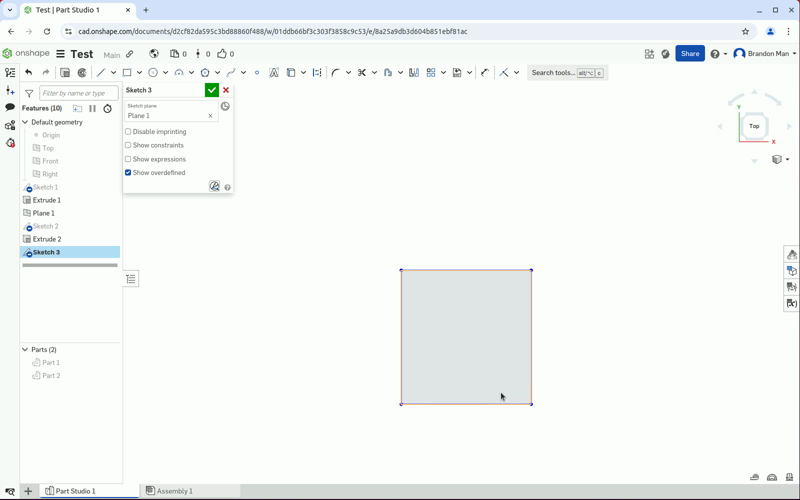
scroll(6)
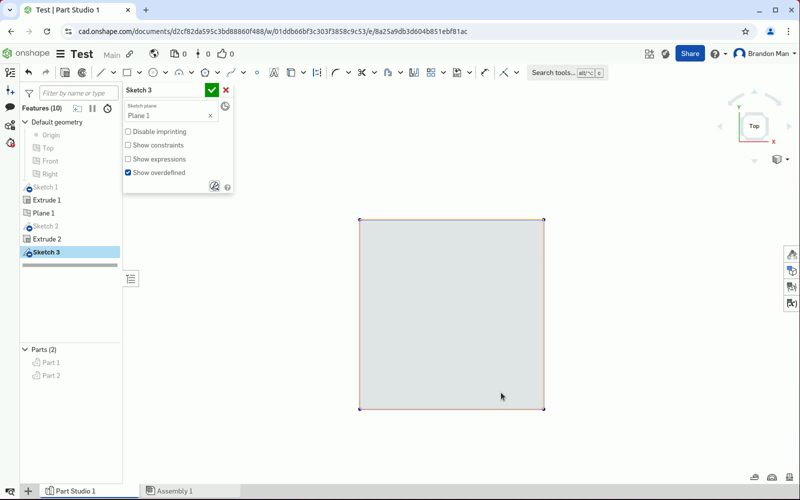
scroll(6)
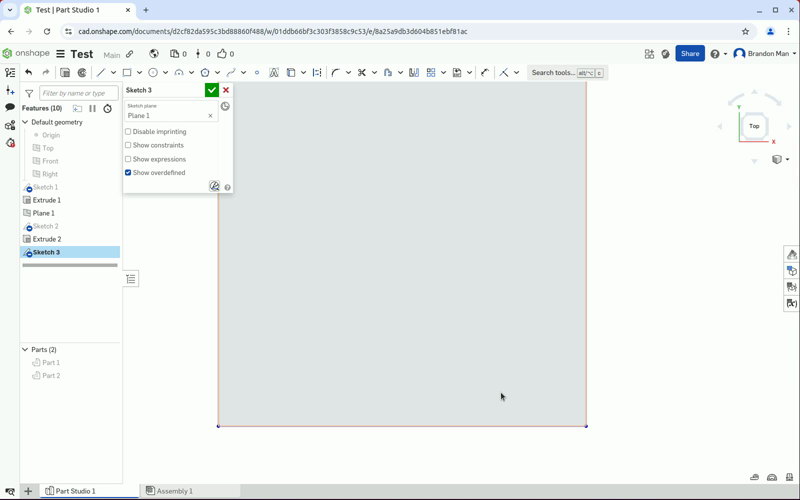
click(501, 392)
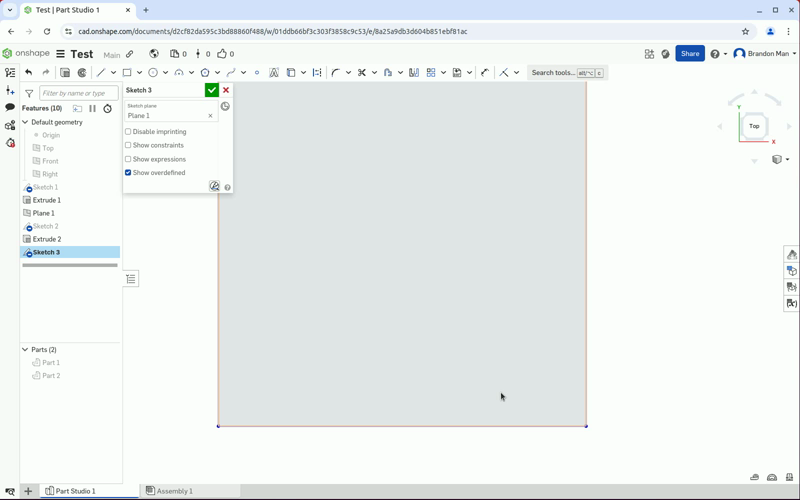
scroll(-6)
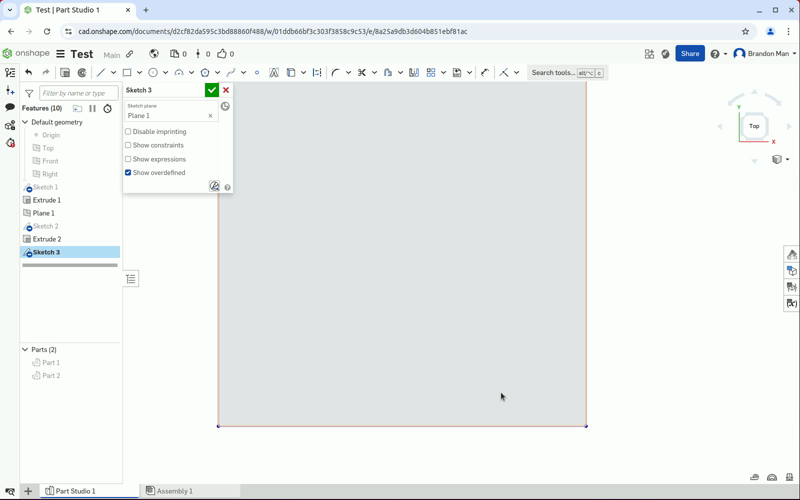
scroll(-6)
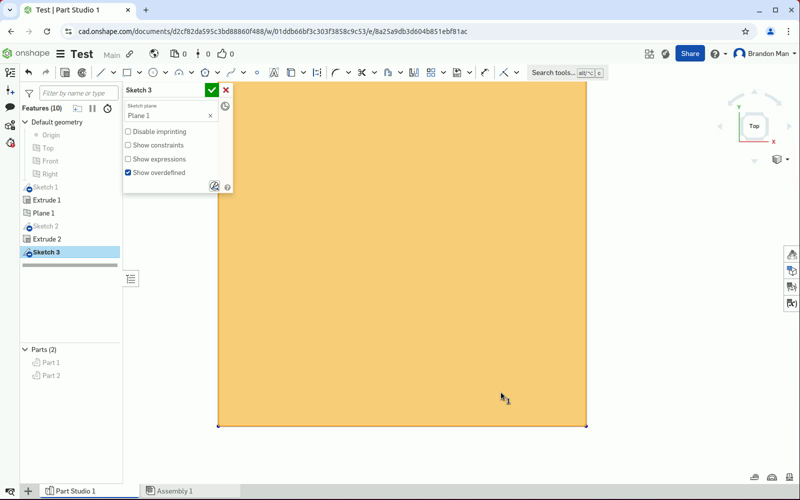
scroll(-6)
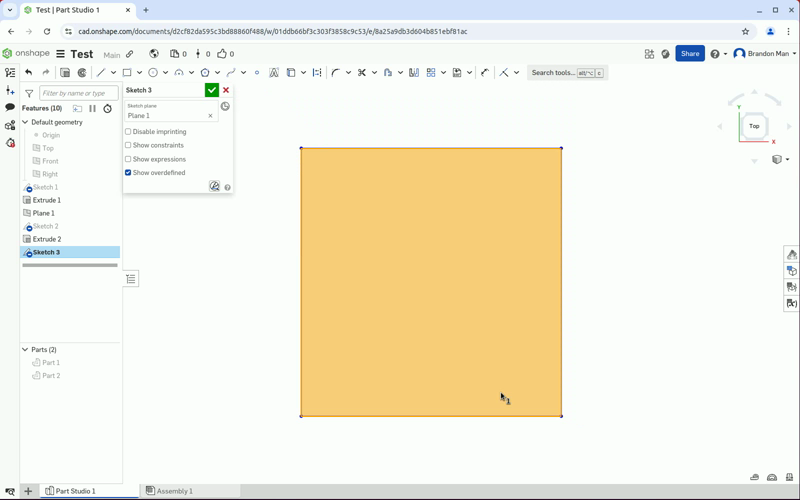
scroll(-6)
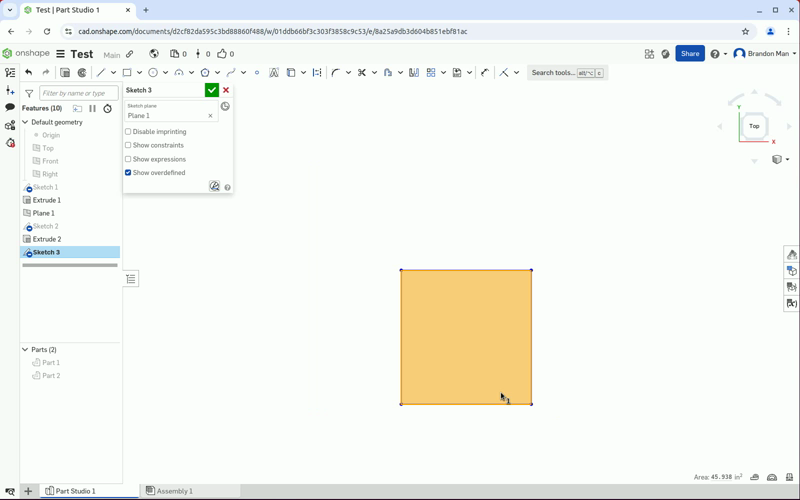
scroll(-6)
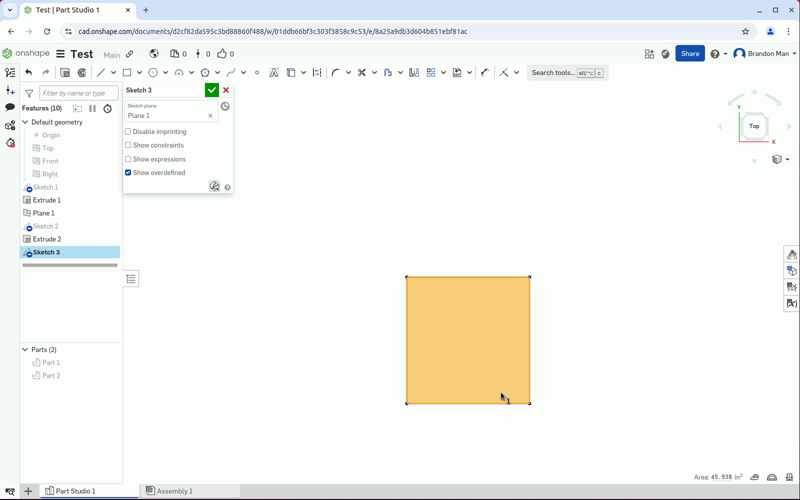
scroll(-6)
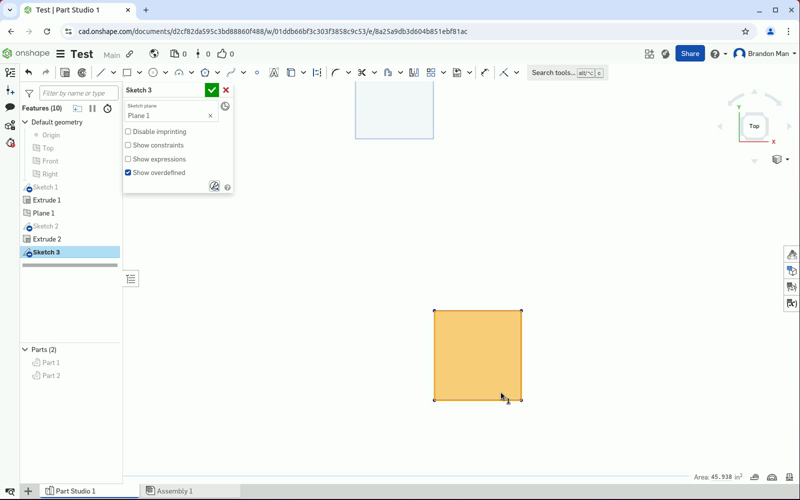
scroll(-6)
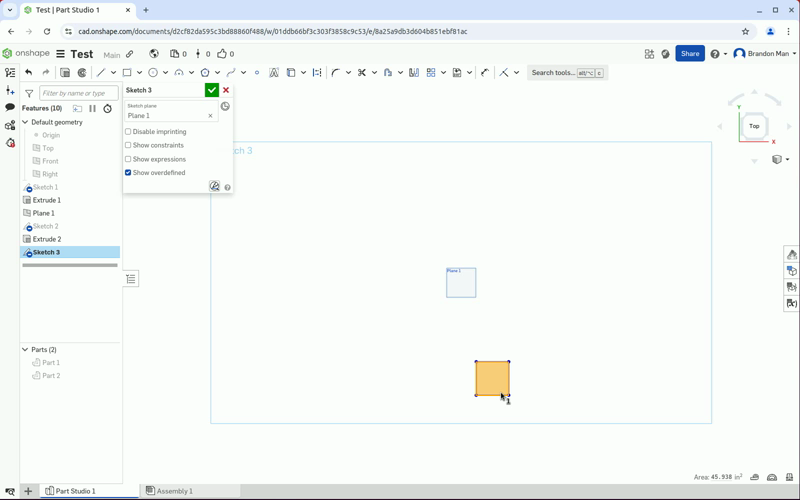
mouse_move(73, 352)
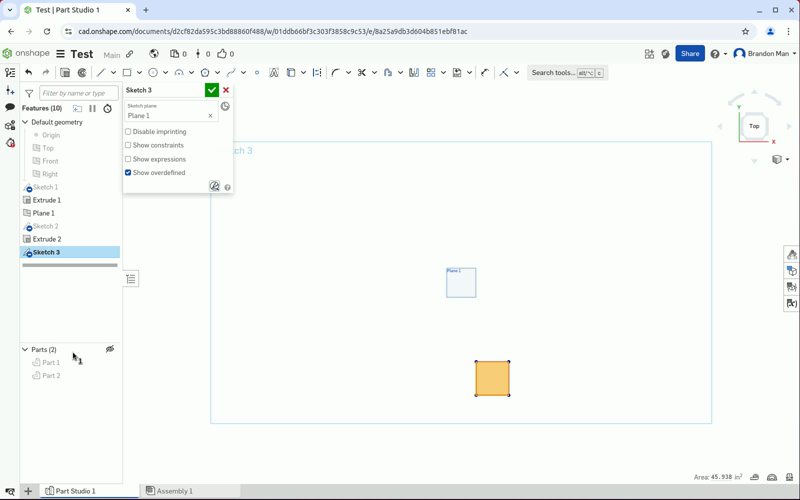
key(shift+y)
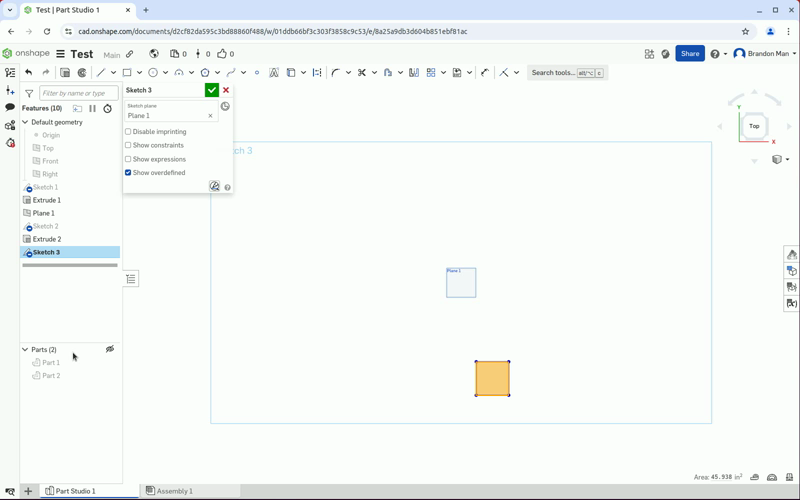
key(shift+e)
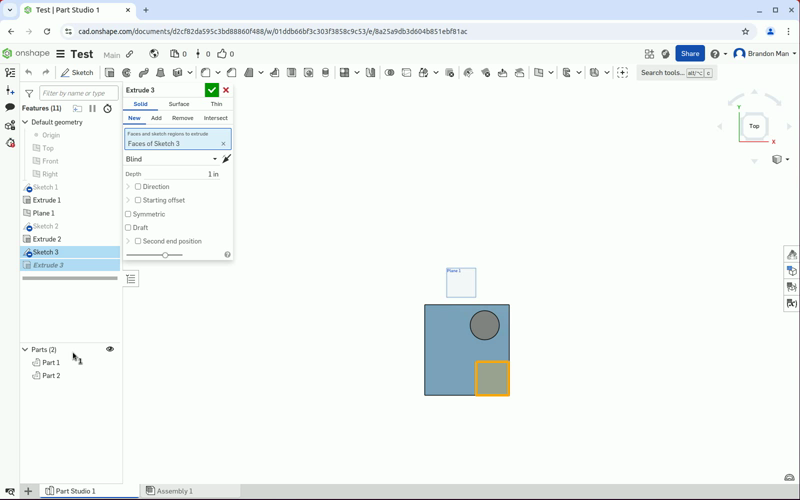
mouse_move(143, 106)
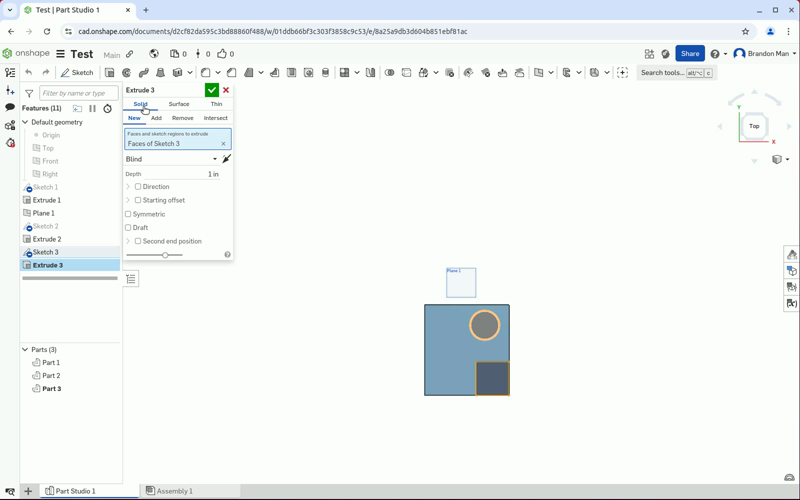
click(143, 106)
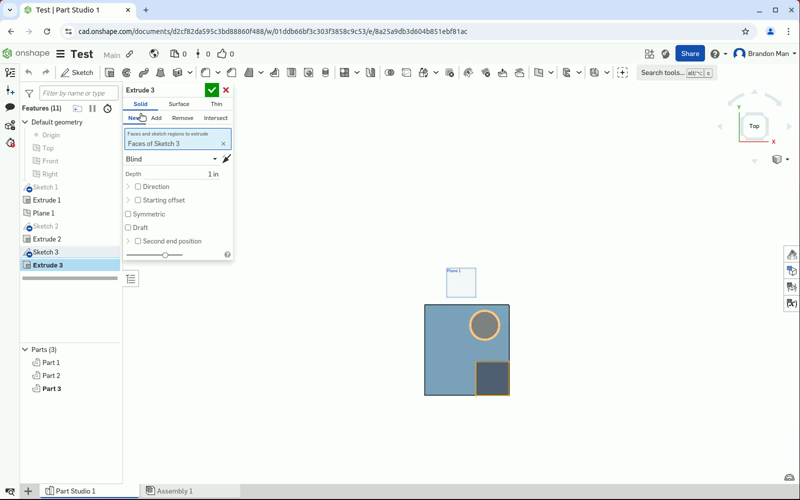
mouse_move(137, 120)
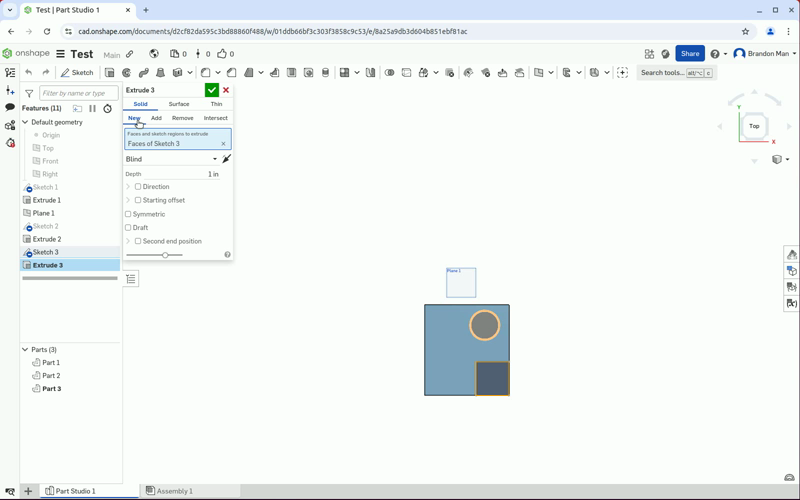
click(137, 120)
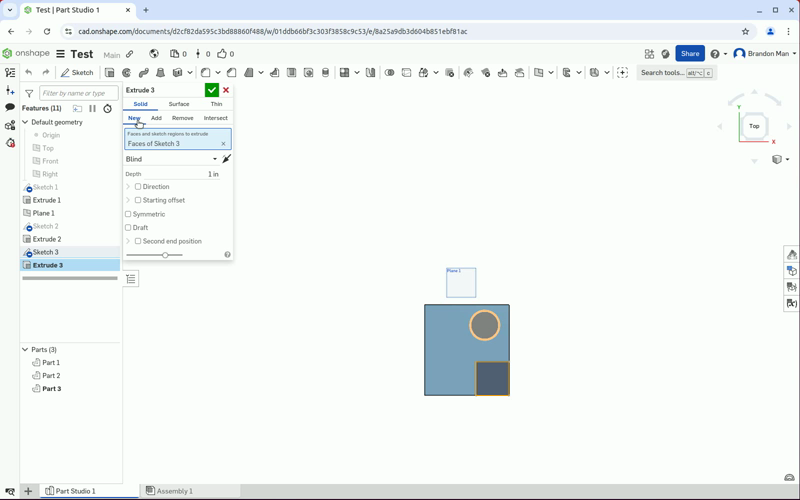
key(tab, 4)
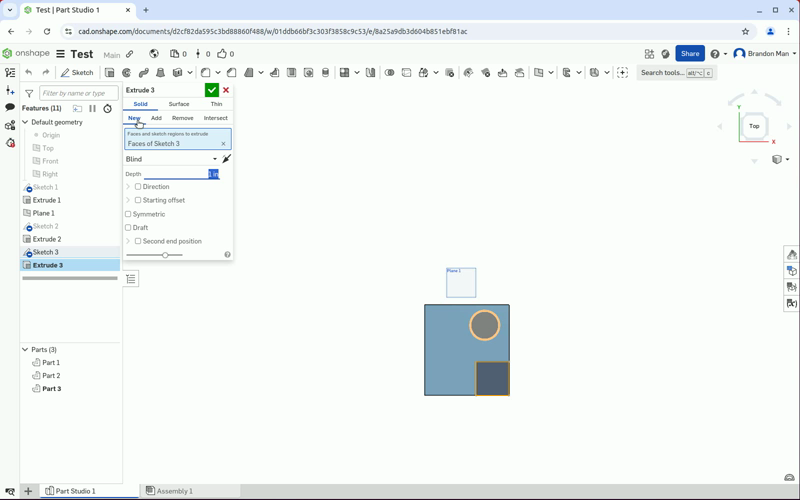
text(5.777)
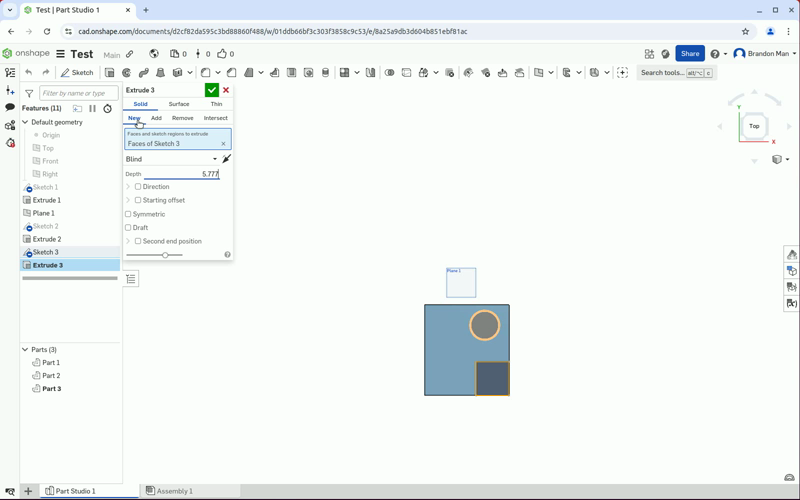
key(enter)
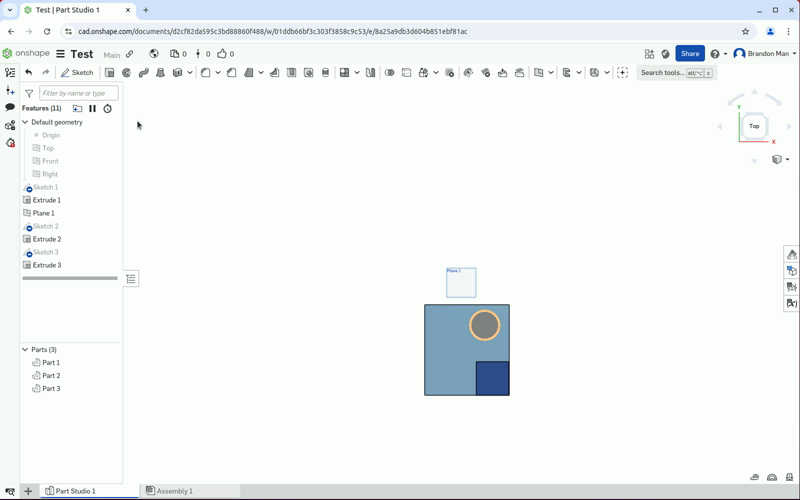
key(shift+h)
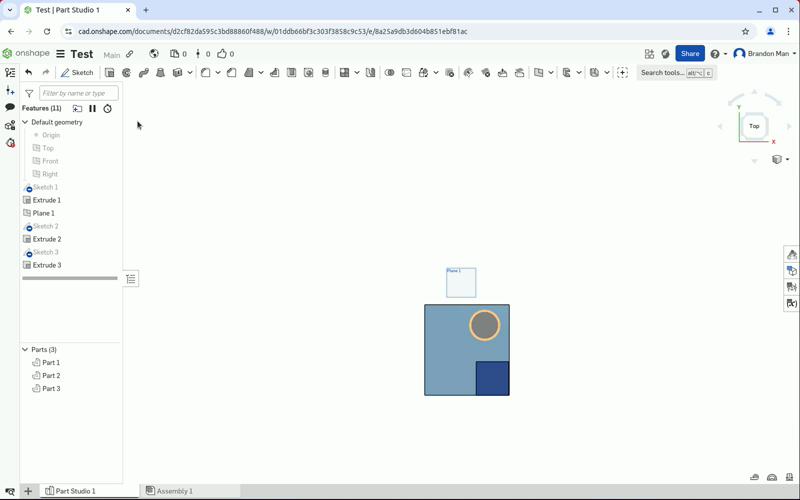
key(shift+h)
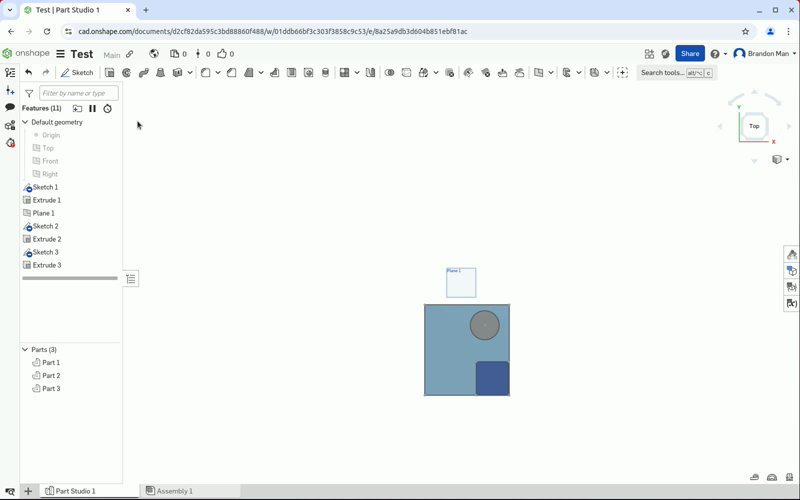
key(shift+7)
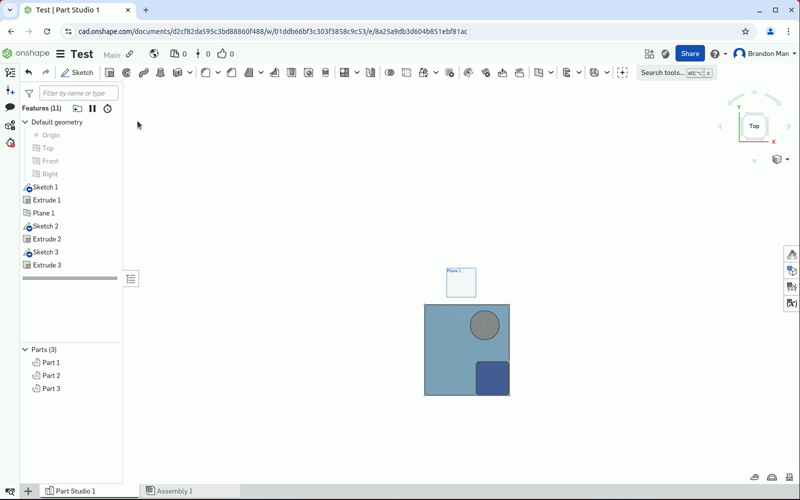
key(up, 3)
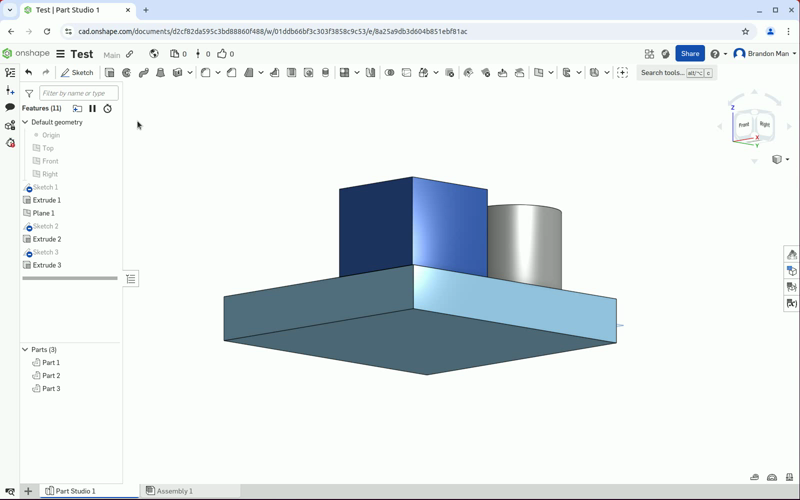
key(left, 3)
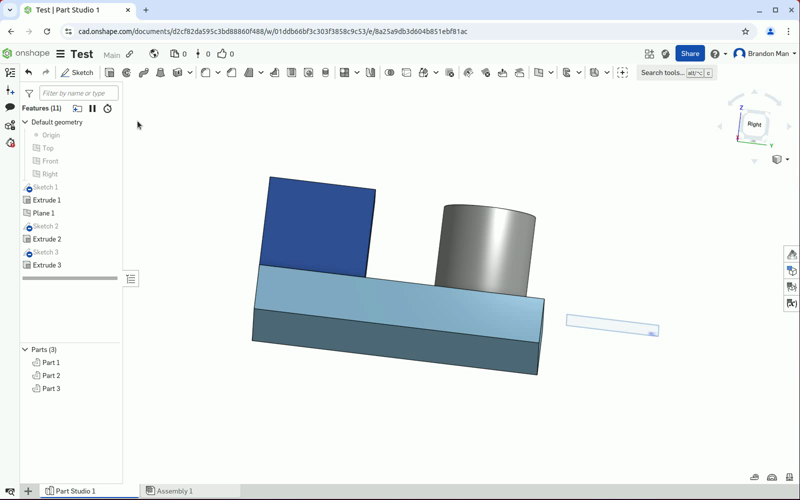
key(right, 3)
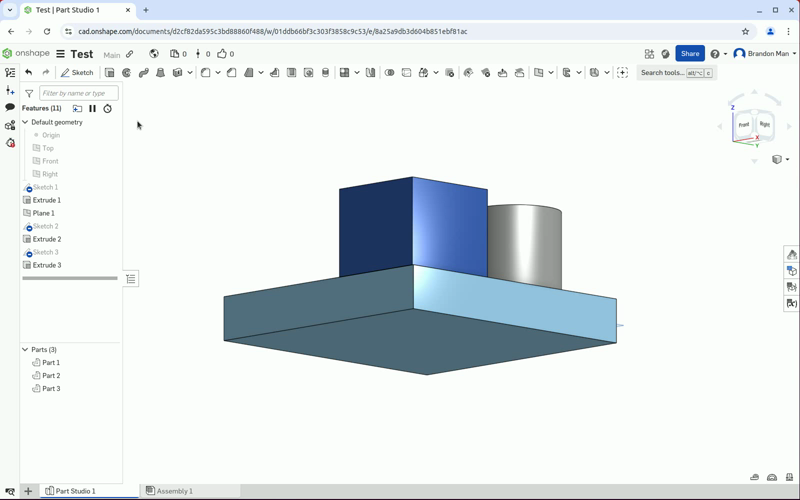
key(down, 3)
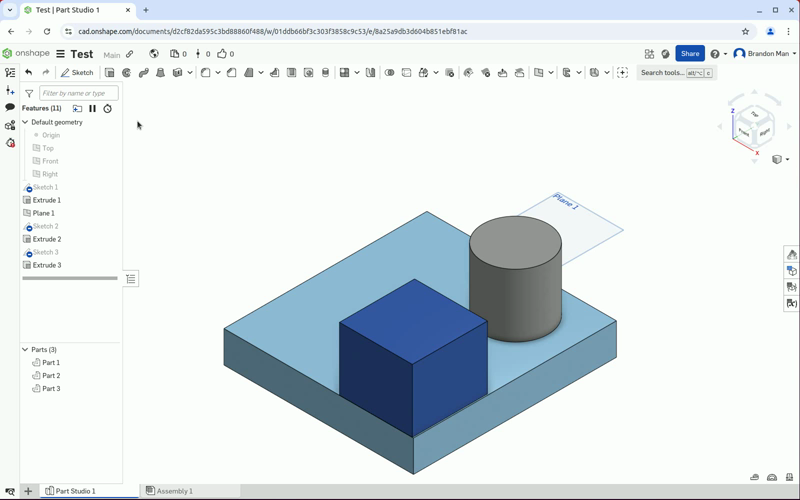
mouse_move(73, 189)
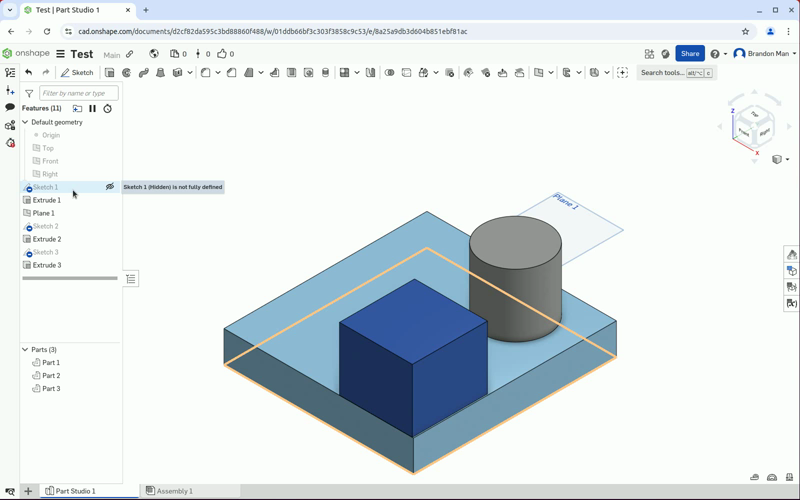
click(73, 189)